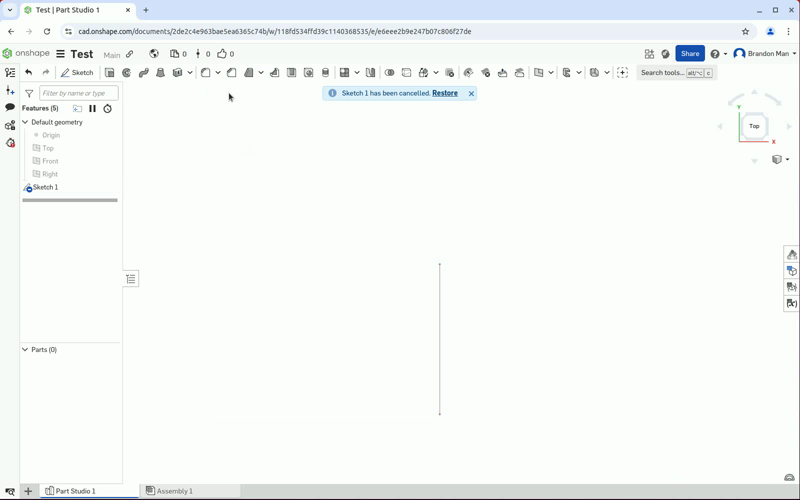
key(shift+h)
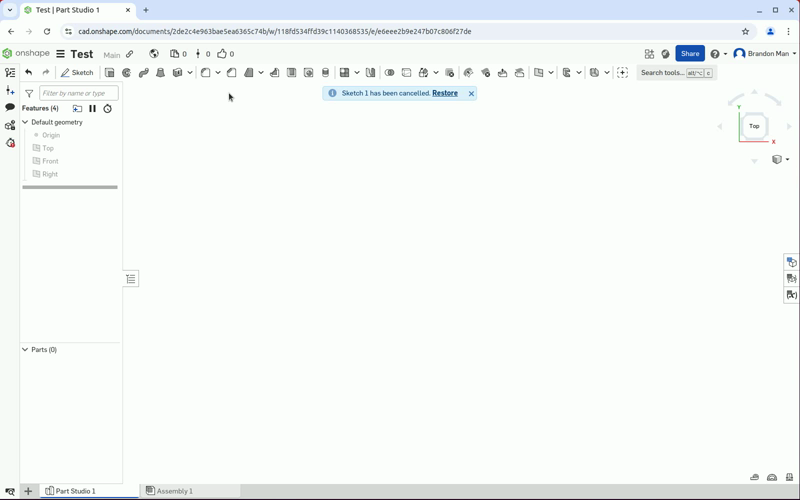
mouse_move(73, 352)
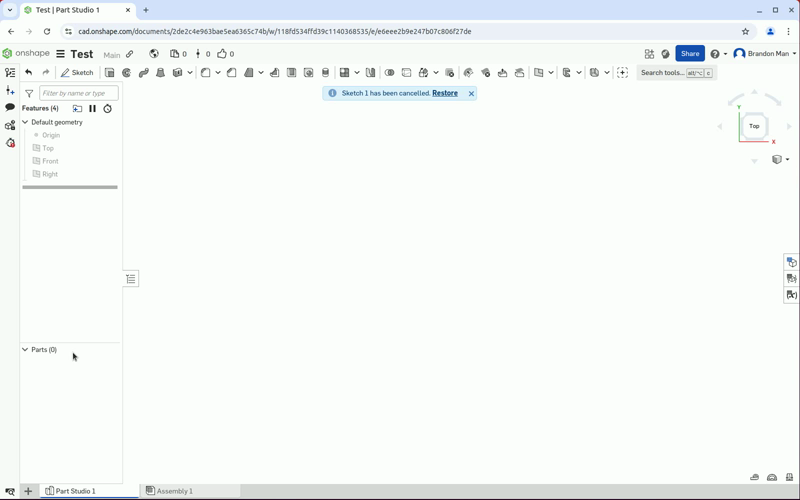
key(y)
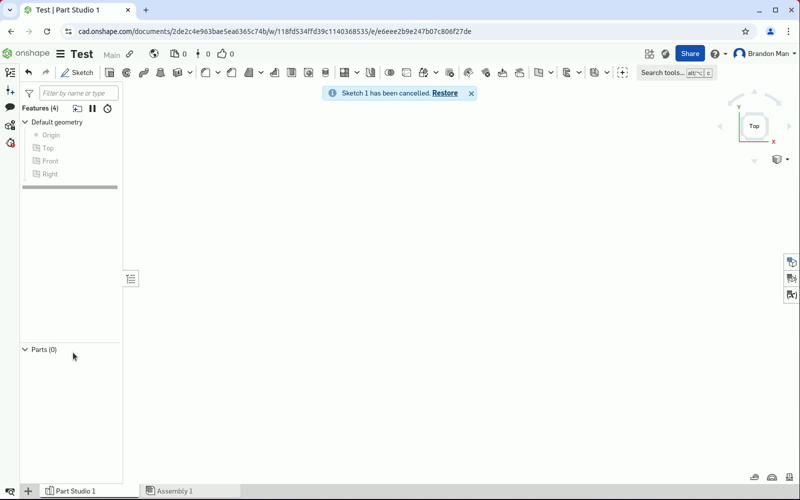
key(shift+p)
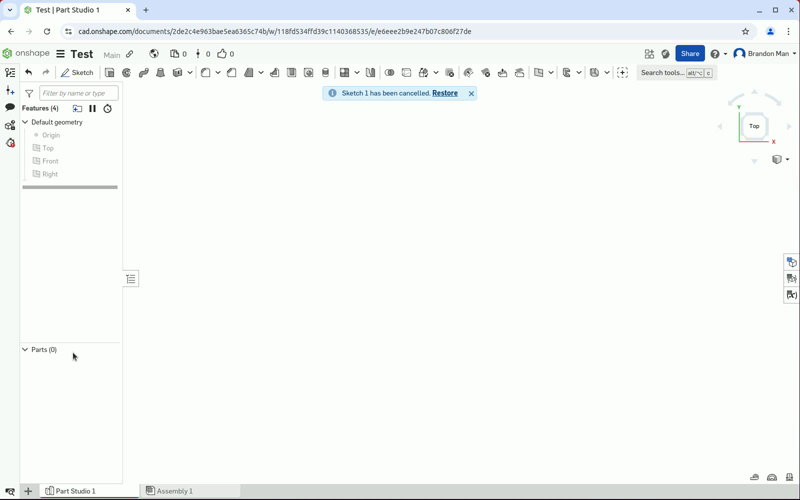
key(space)
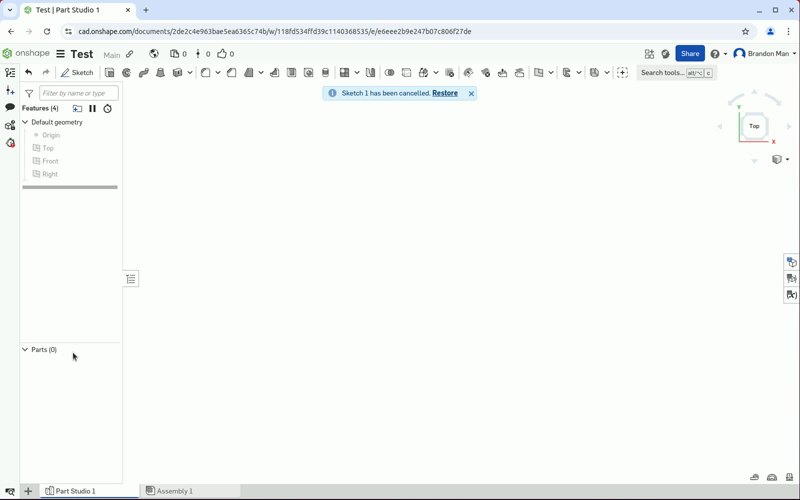
key_down(shift)
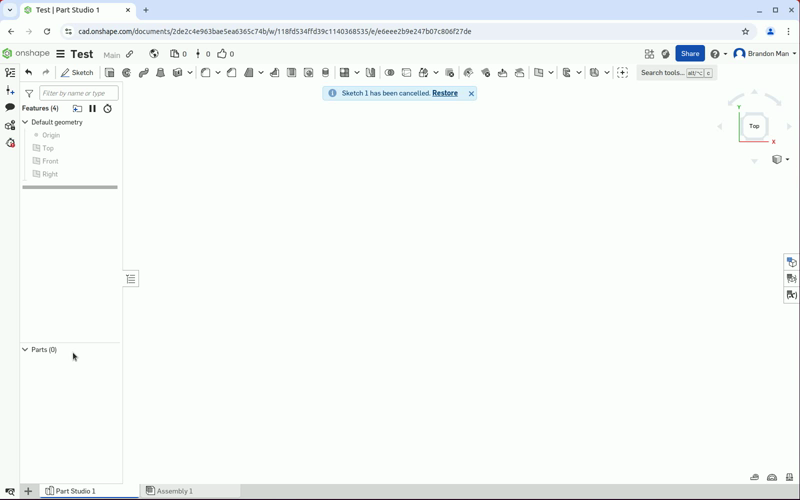
key(up)
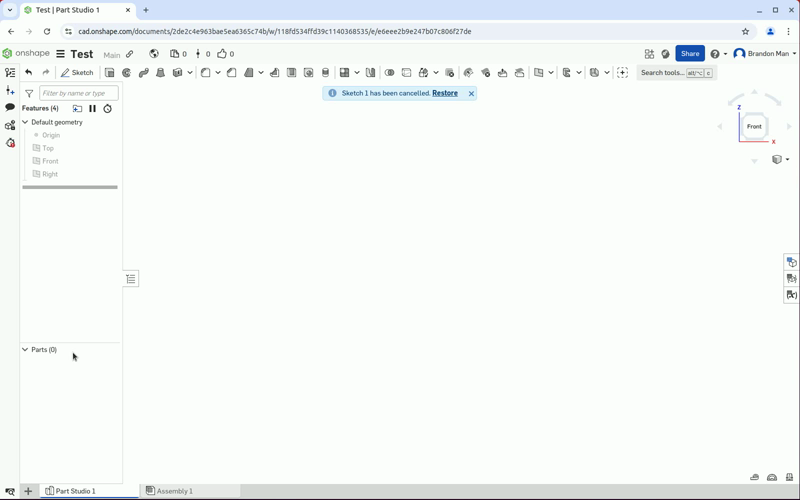
key_up(shift)
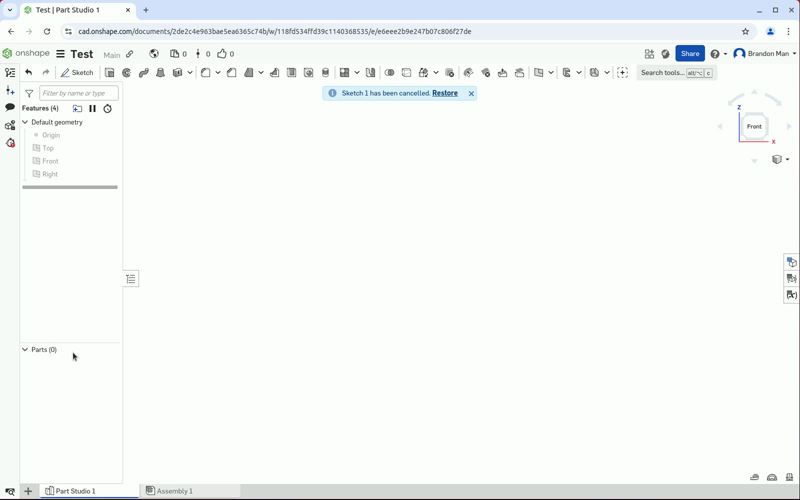
mouse_move(73, 352)
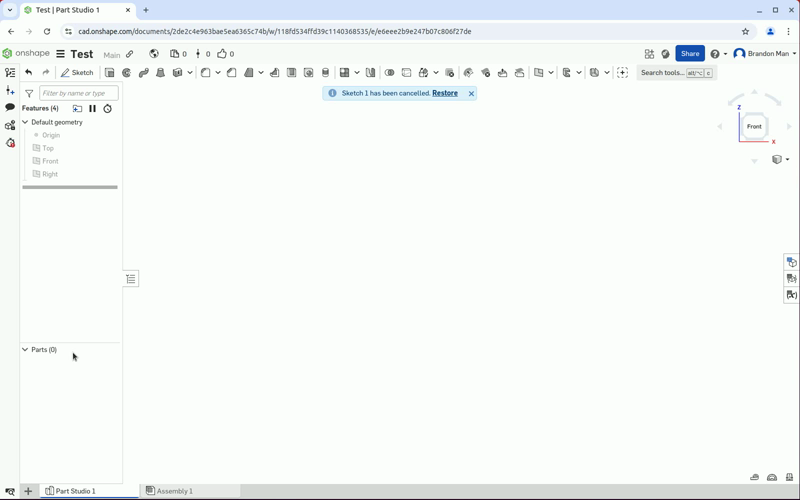
key(shift+y)
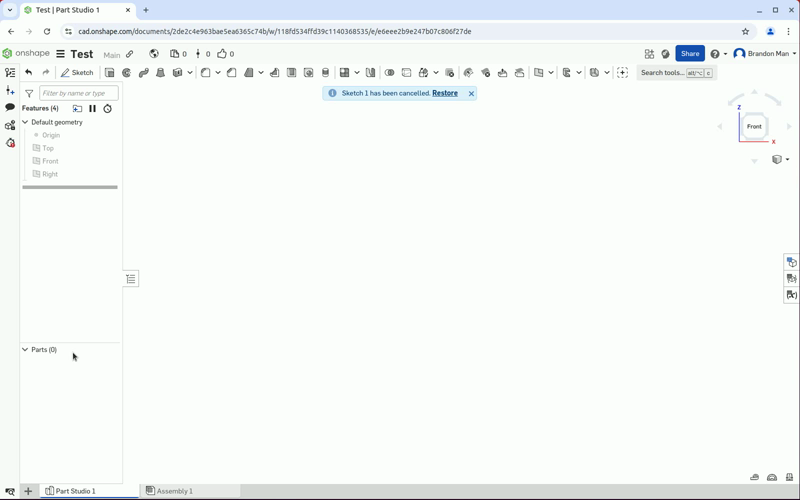
key(shift+s)
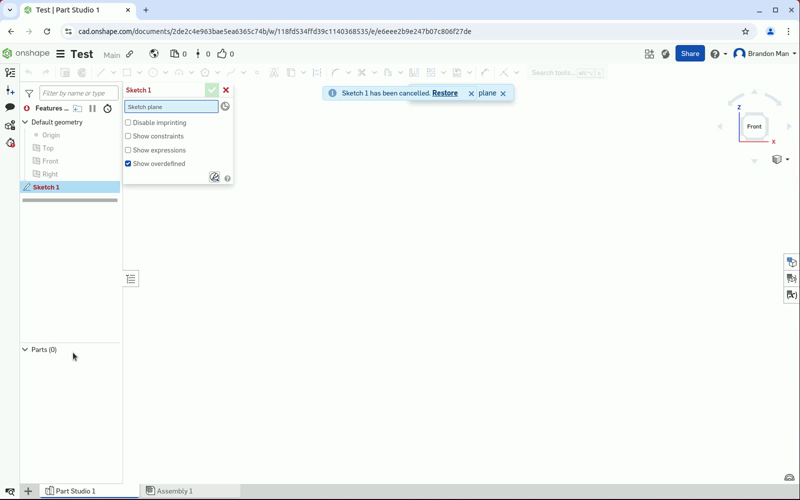
mouse_move(73, 163)
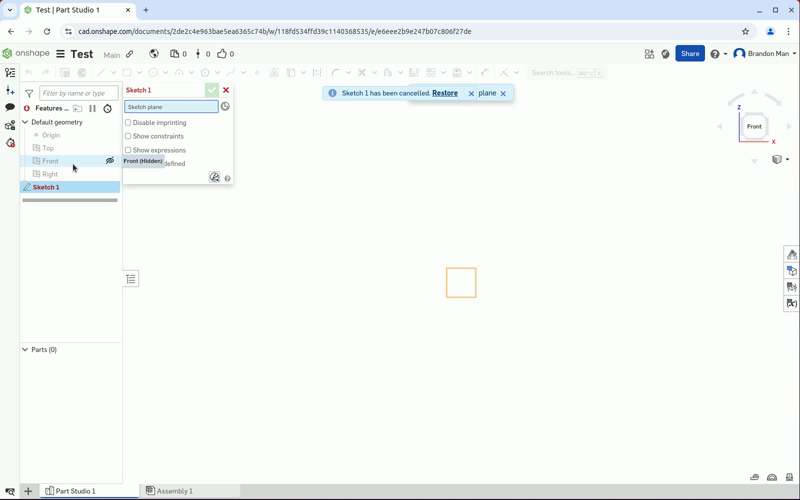
click(73, 163)
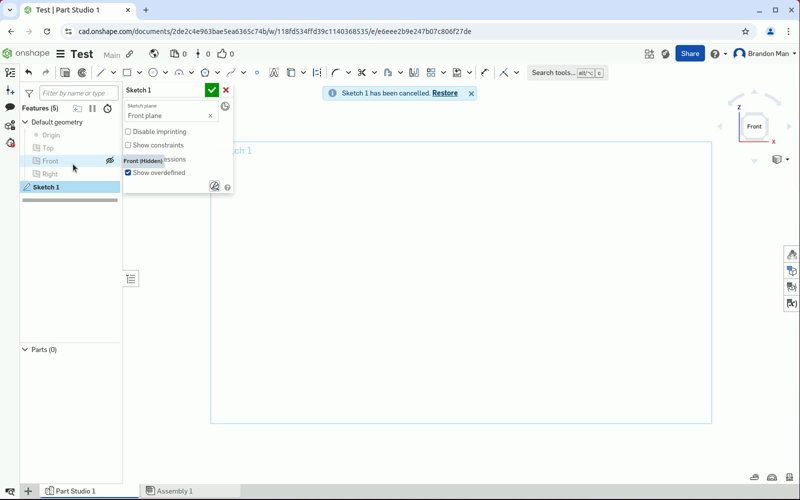
mouse_move(73, 352)
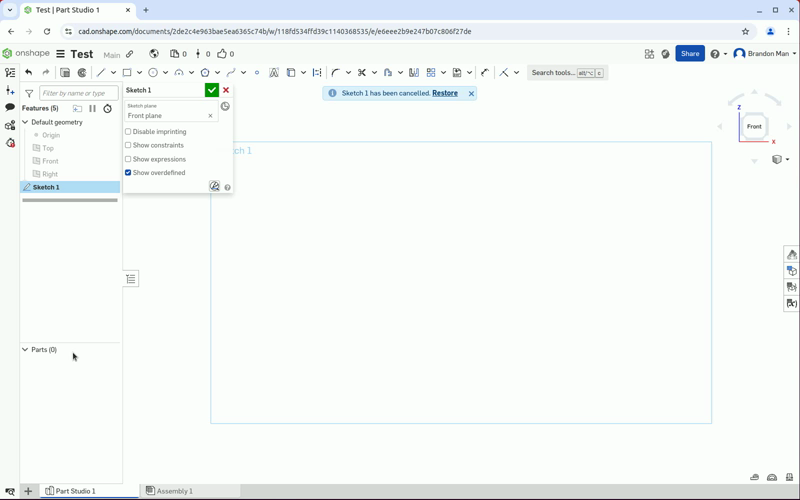
key(y)
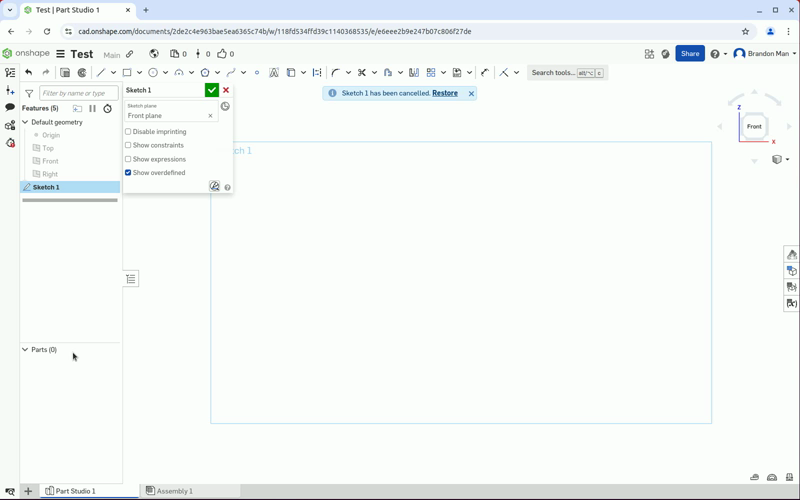
key(c)
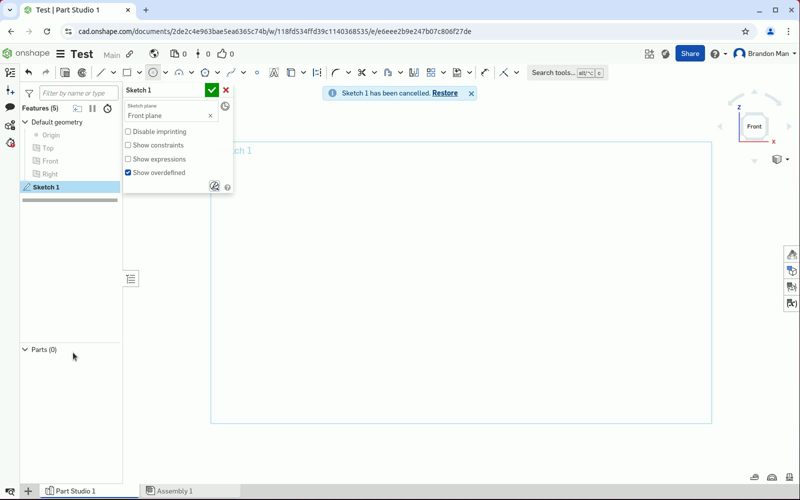
key_down(shift)
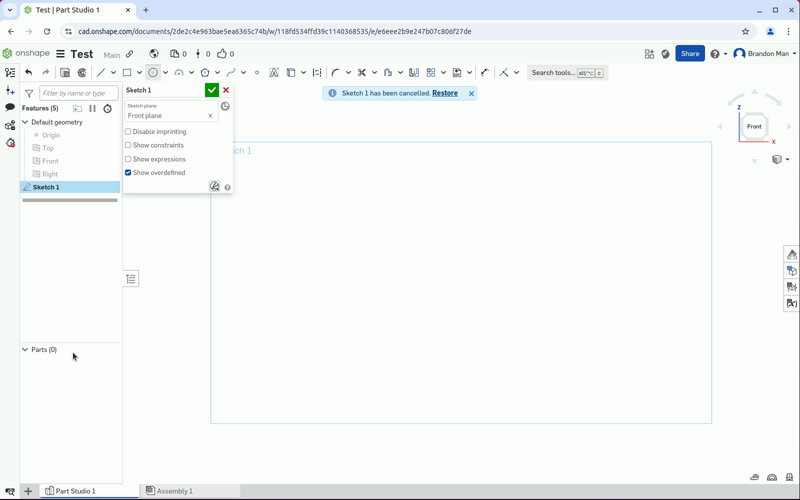
mouse_move(461, 282)
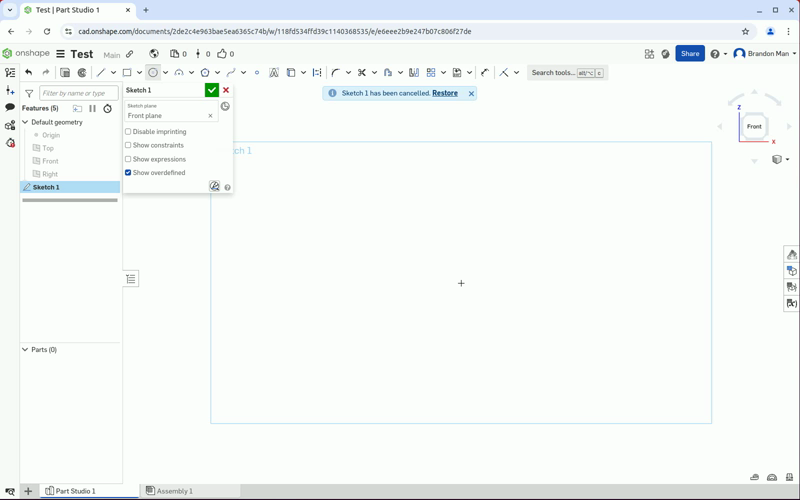
click(461, 282)
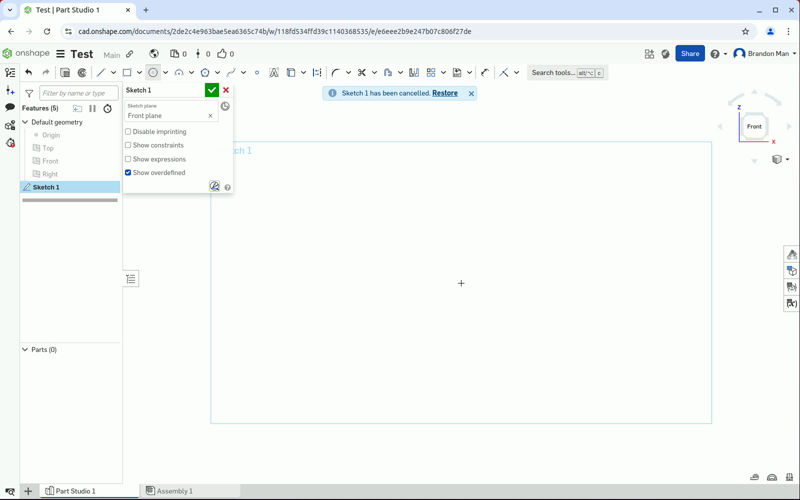
key_up(shift)
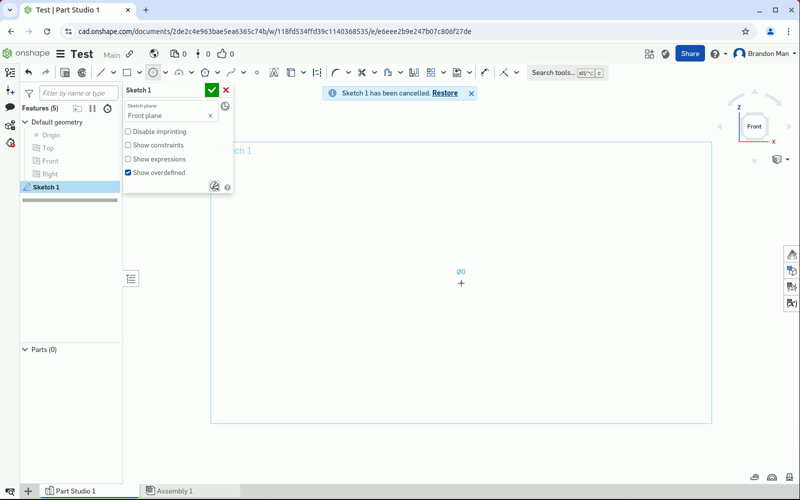
mouse_move(478, 282)
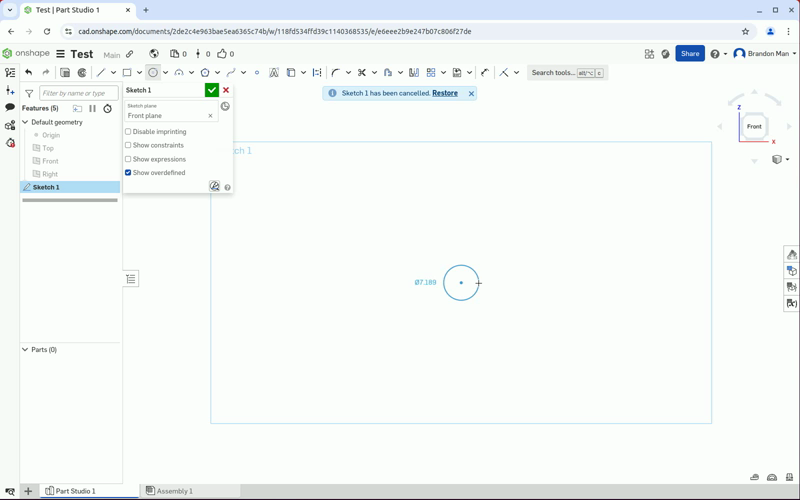
click(478, 282)
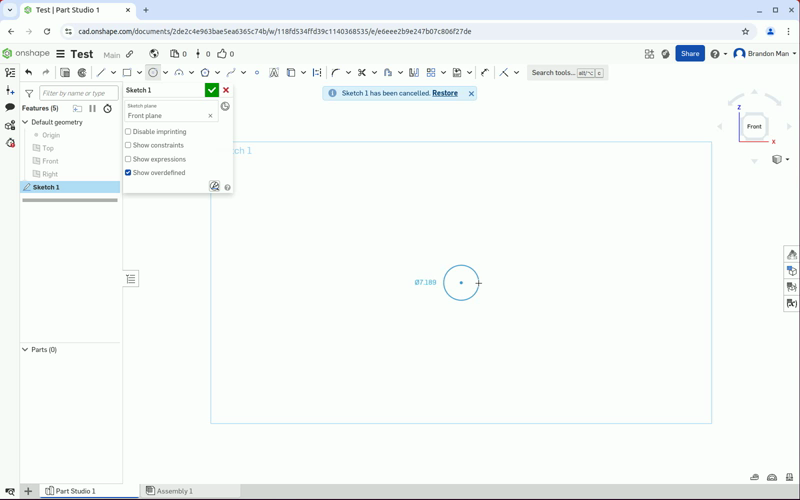
key(esc)
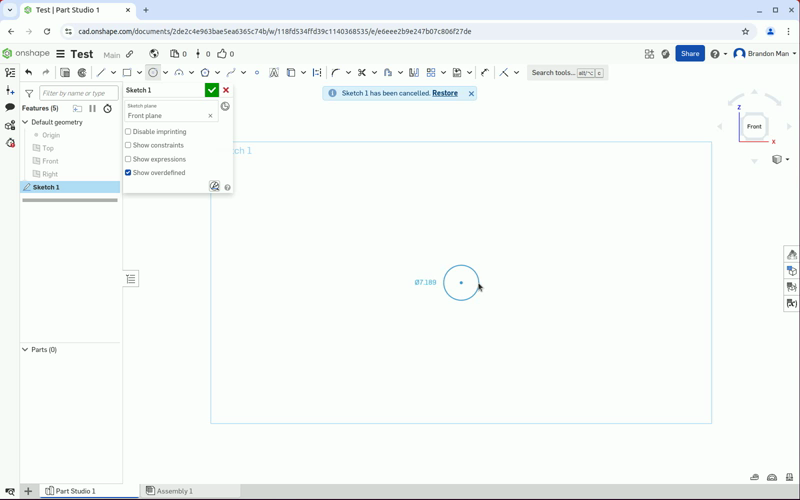
mouse_move(450, 283)
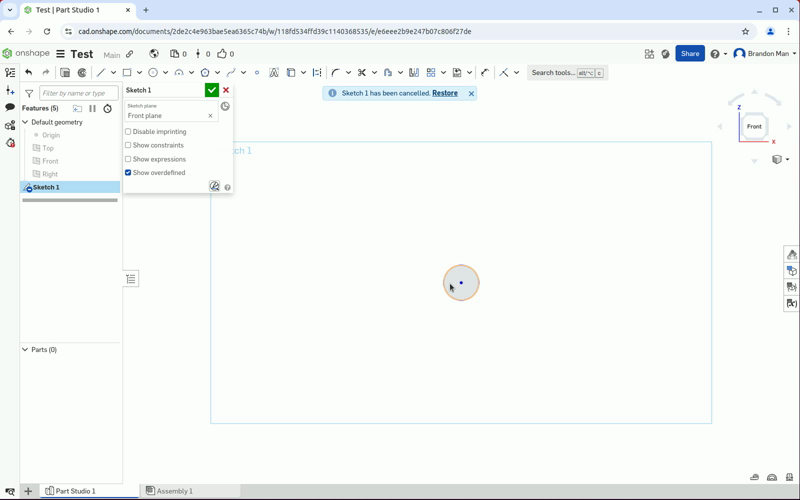
scroll(6)
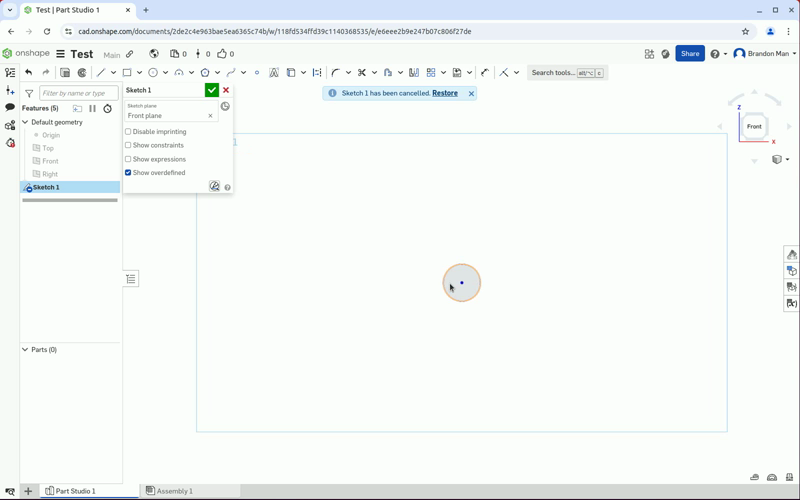
scroll(6)
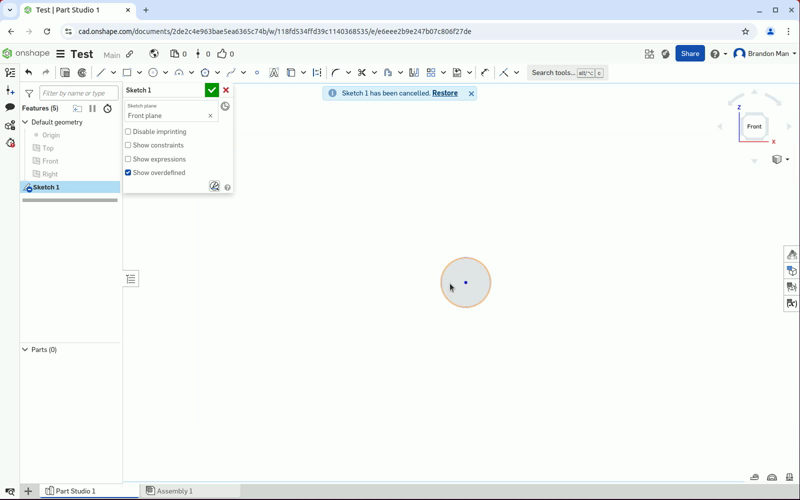
scroll(6)
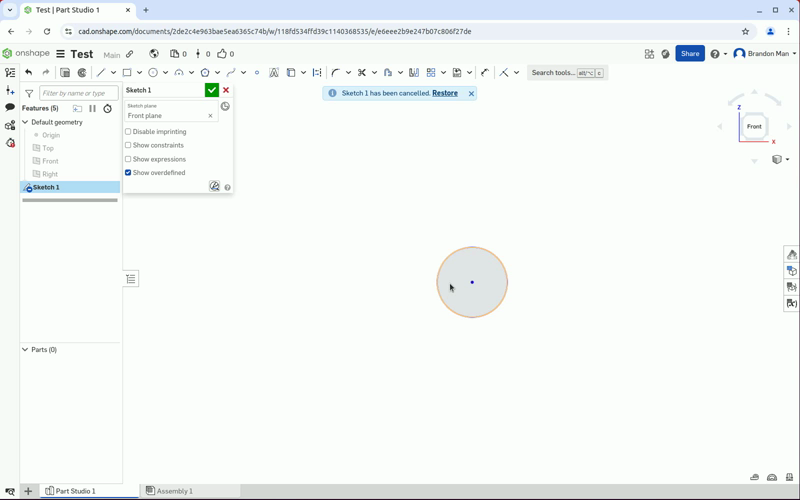
scroll(6)
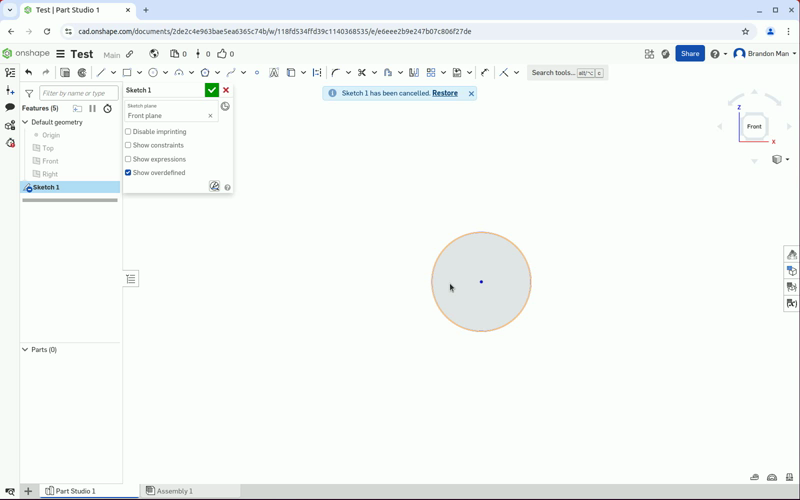
scroll(6)
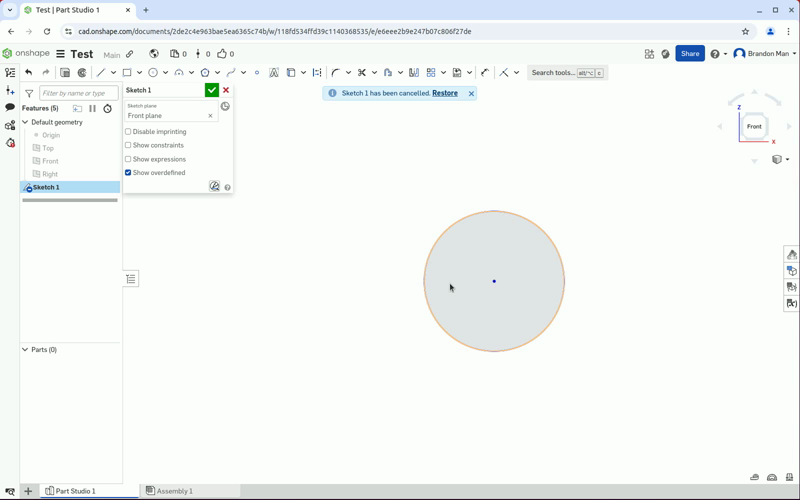
scroll(6)
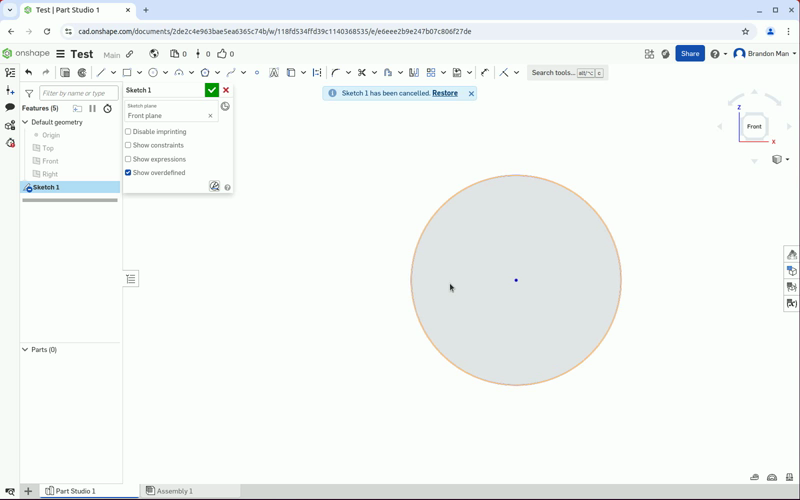
scroll(6)
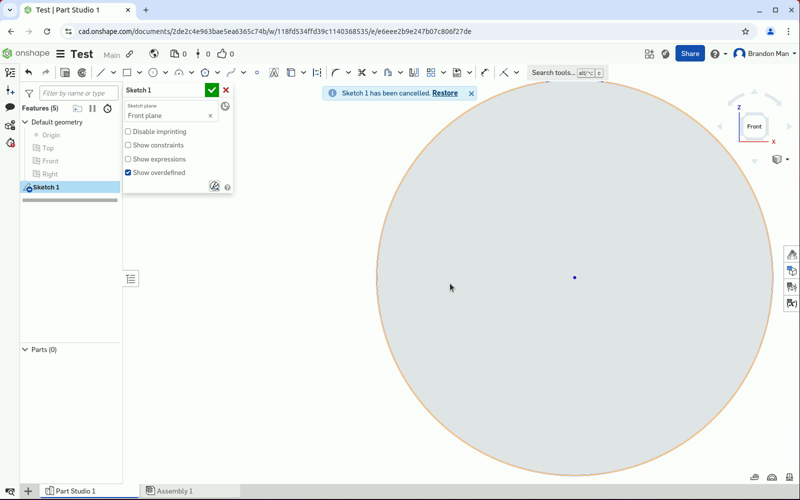
click(450, 283)
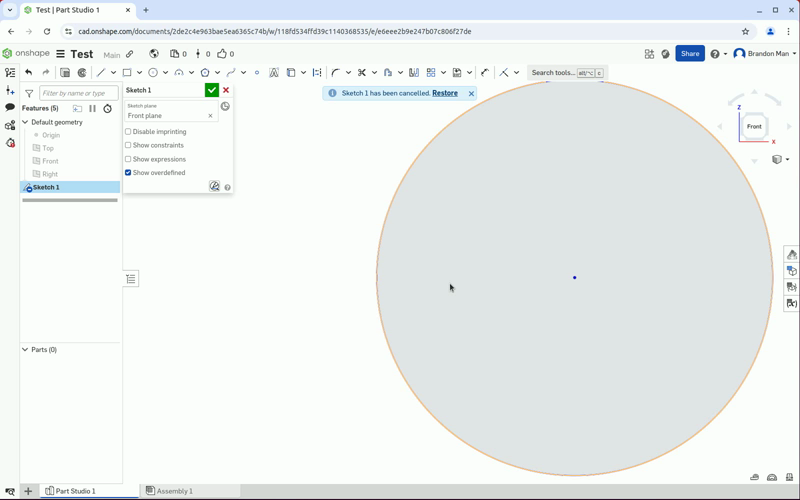
scroll(-6)
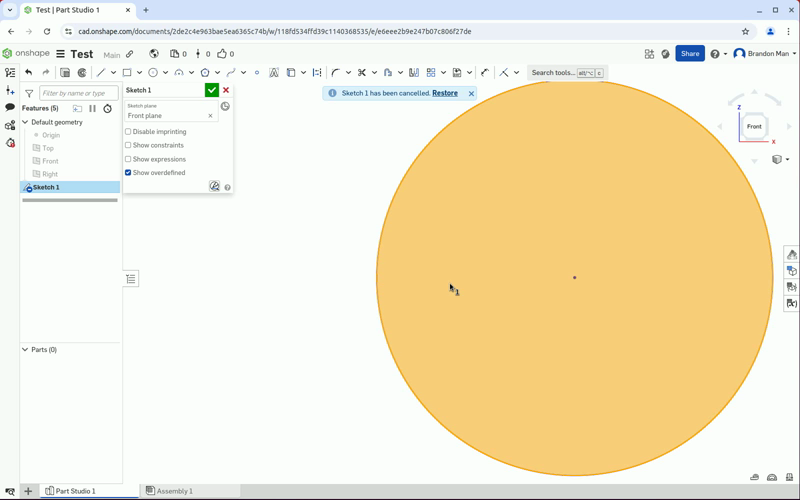
scroll(-6)
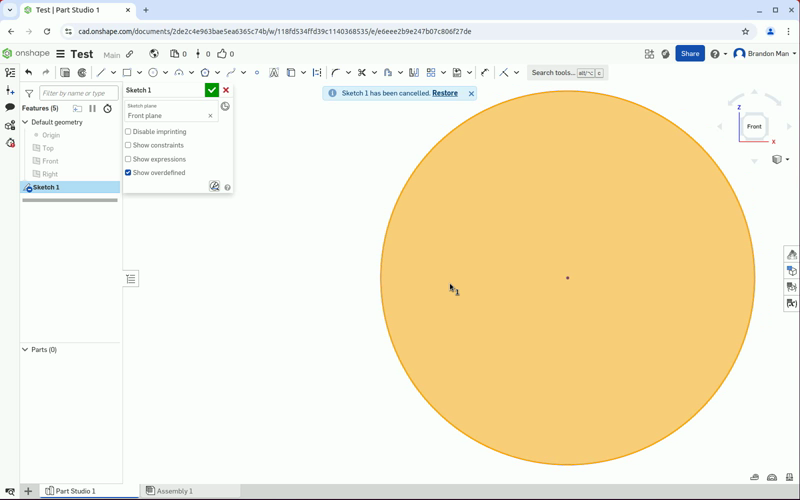
scroll(-6)
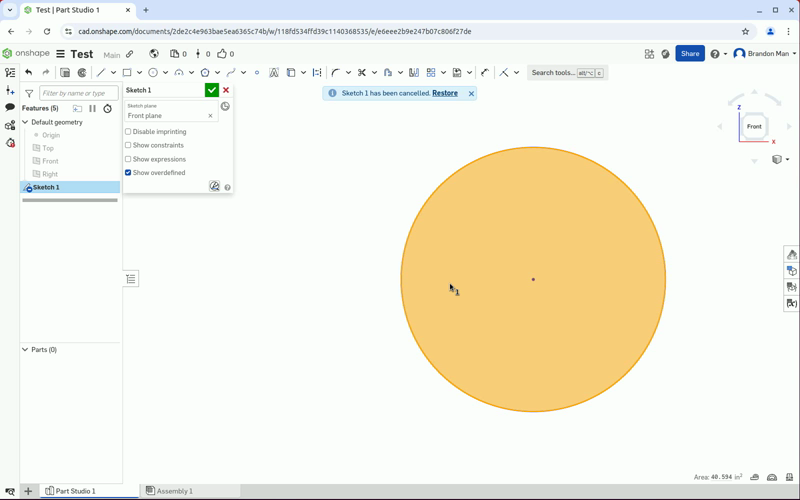
scroll(-6)
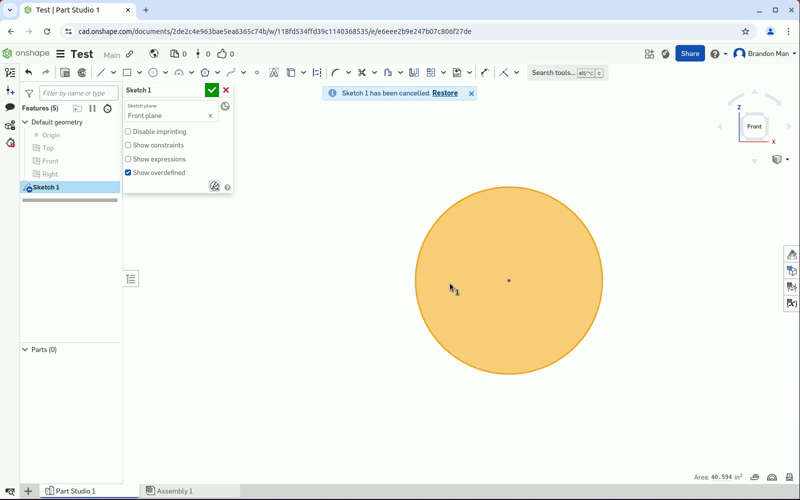
scroll(-6)
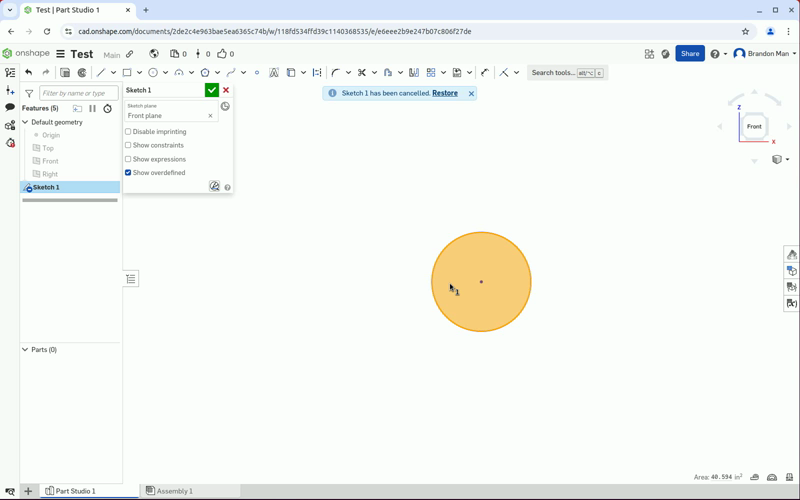
scroll(-6)
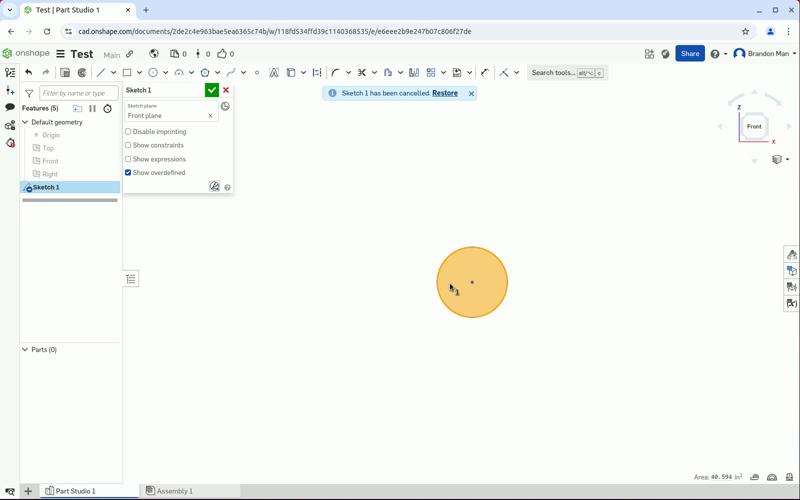
scroll(-6)
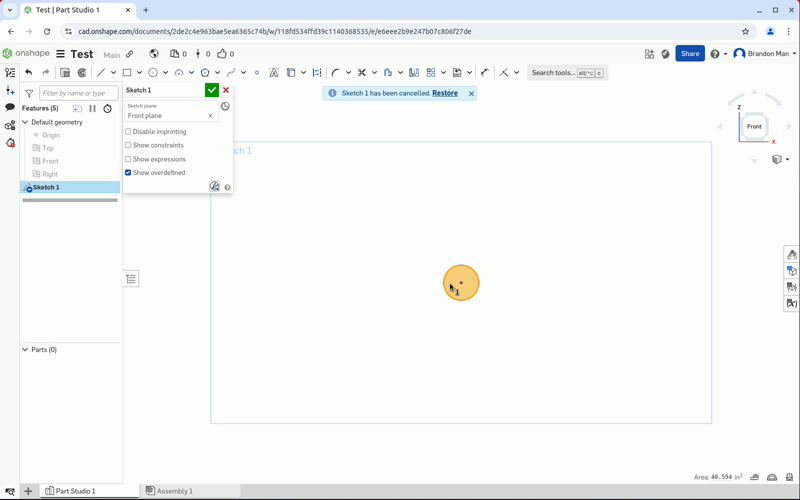
mouse_move(73, 352)
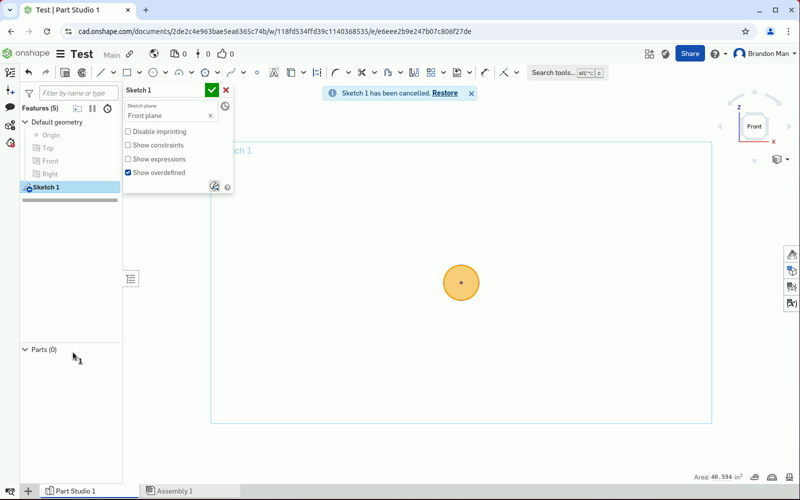
key(shift+y)
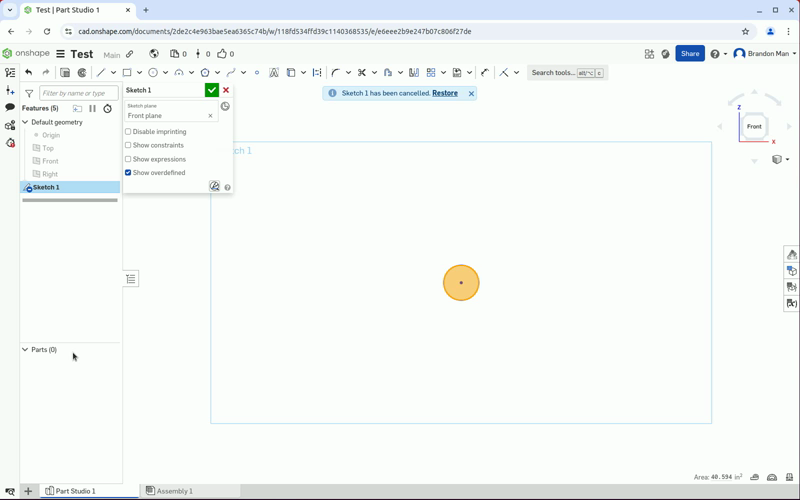
key(shift+e)
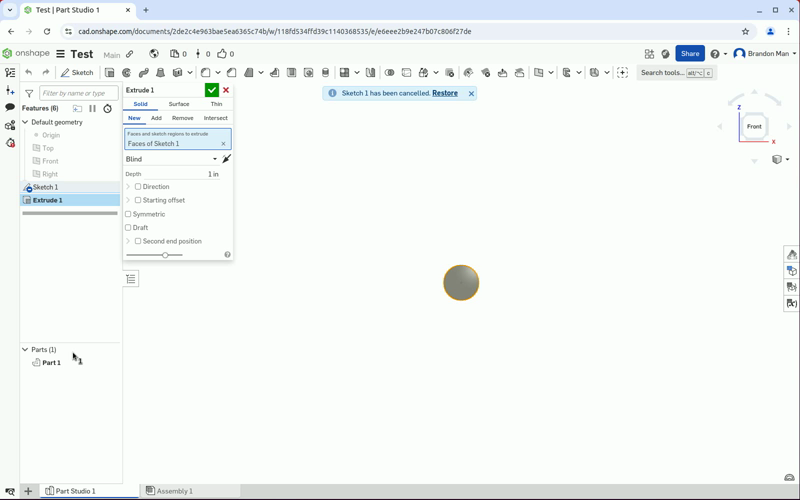
mouse_move(143, 106)
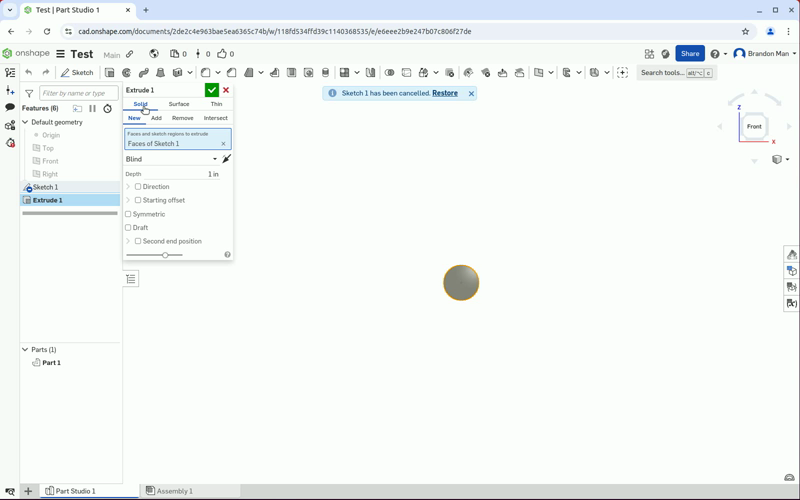
click(143, 106)
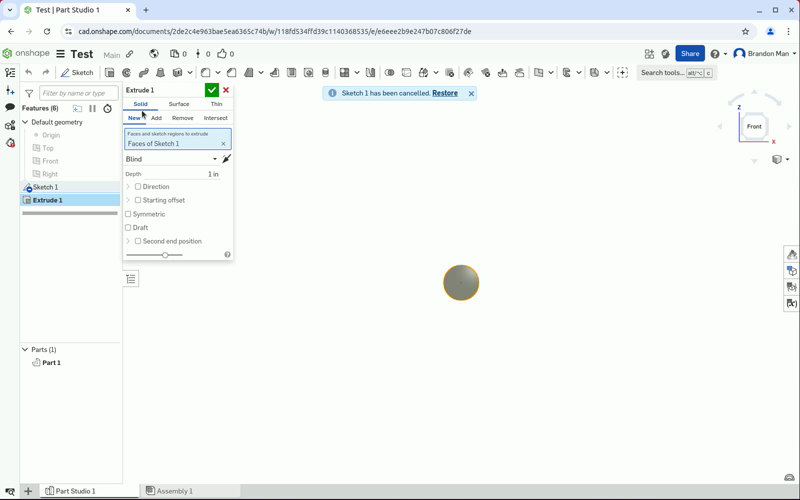
mouse_move(137, 120)
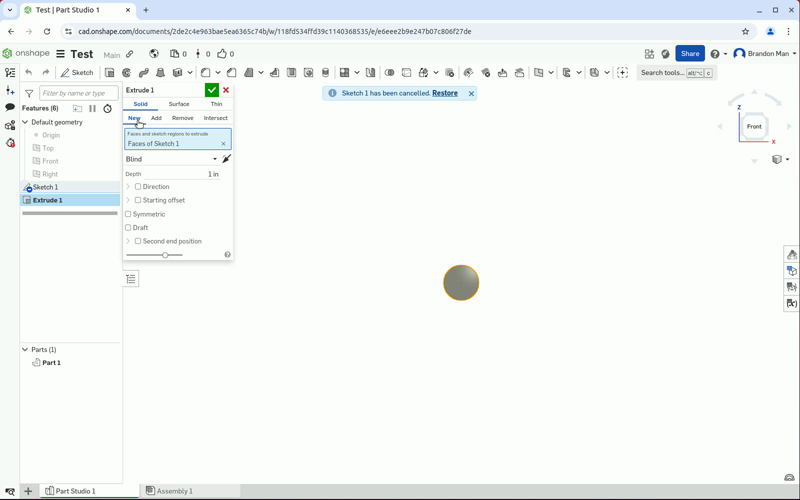
click(137, 120)
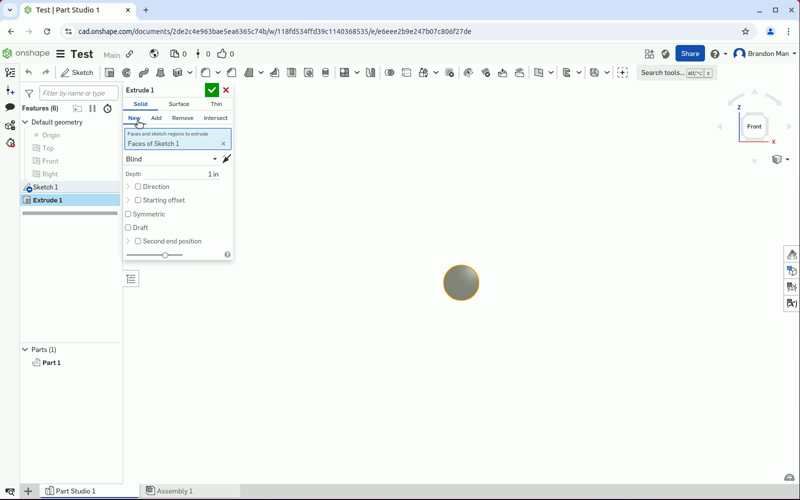
key(tab, 4)
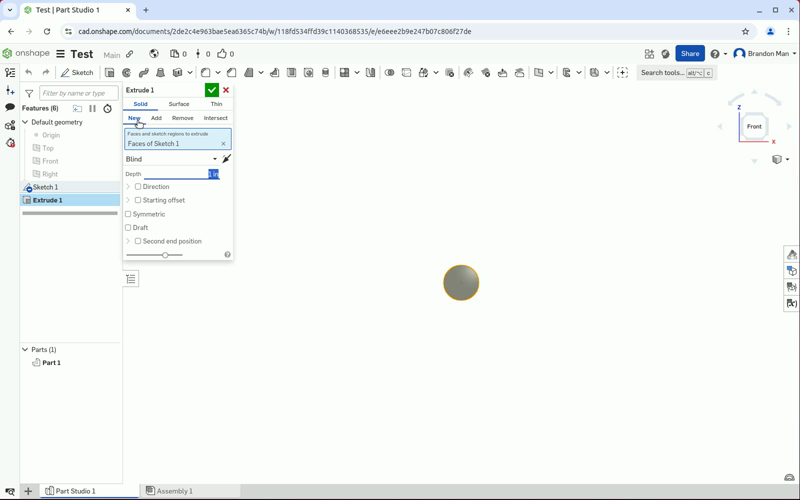
text(-6.499)
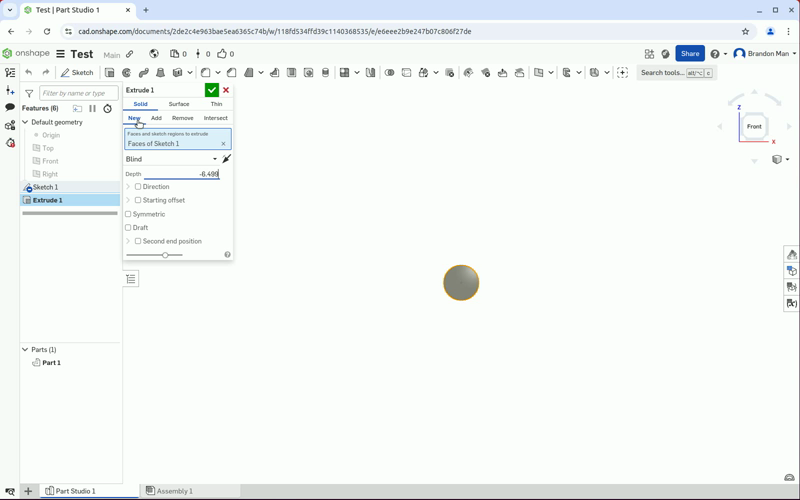
key(enter)
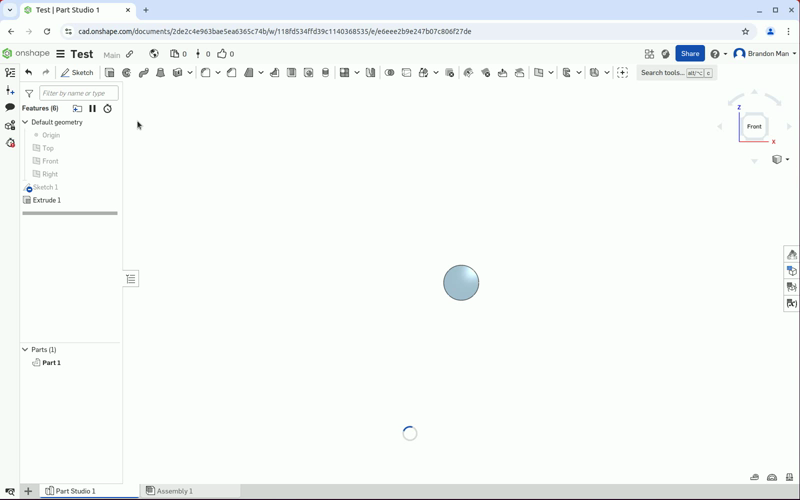
key(shift+h)
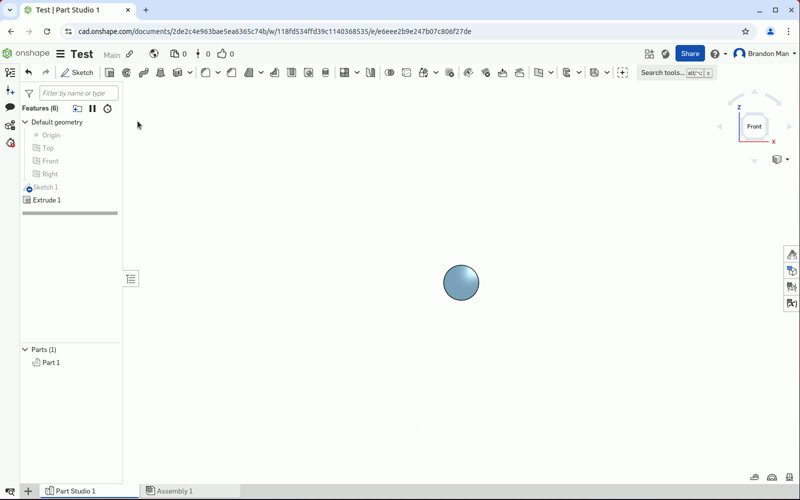
key(shift+h)
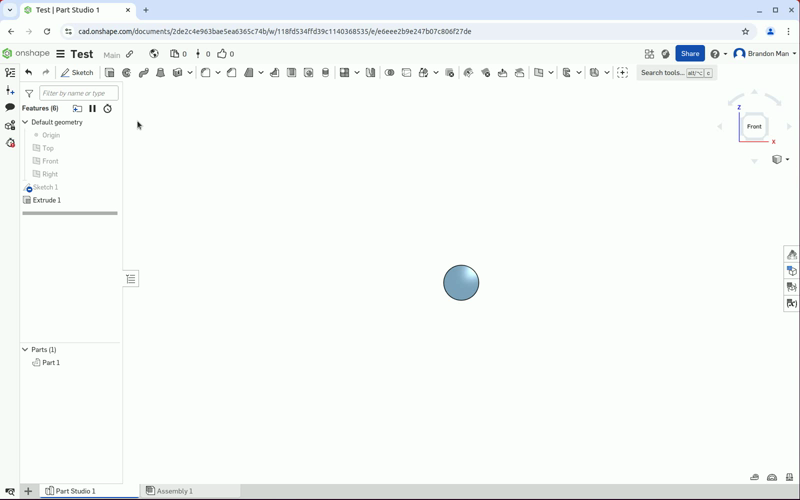
mouse_move(73, 189)
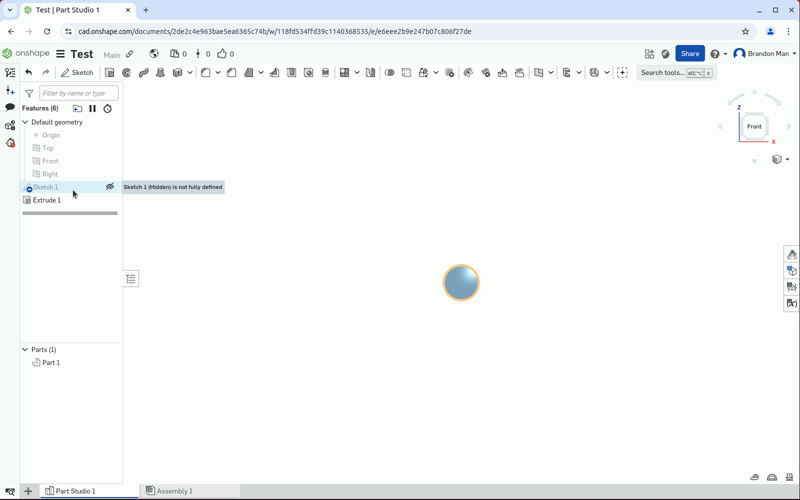
click(73, 189)
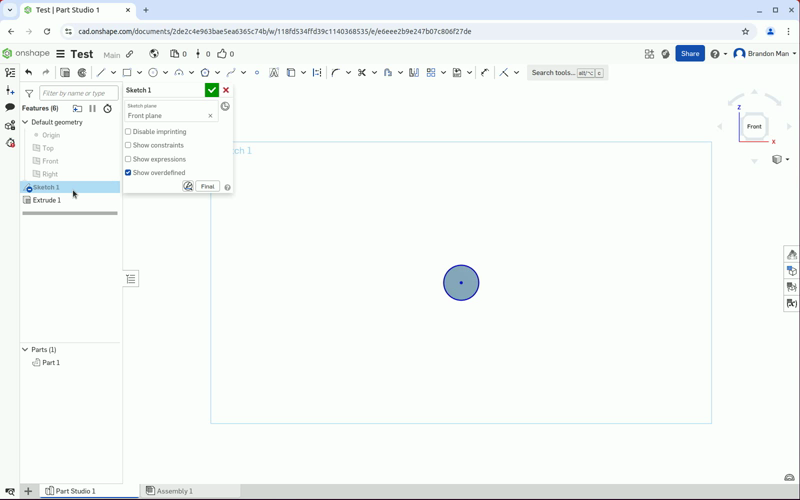
mouse_move(229, 92)
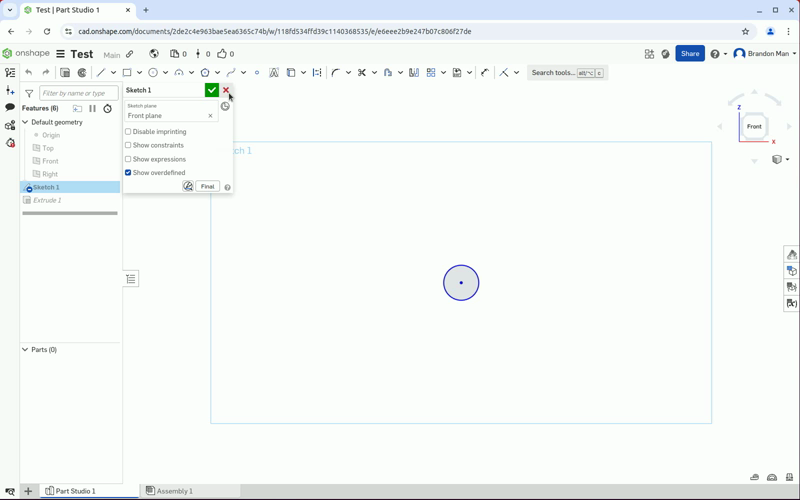
click(229, 92)
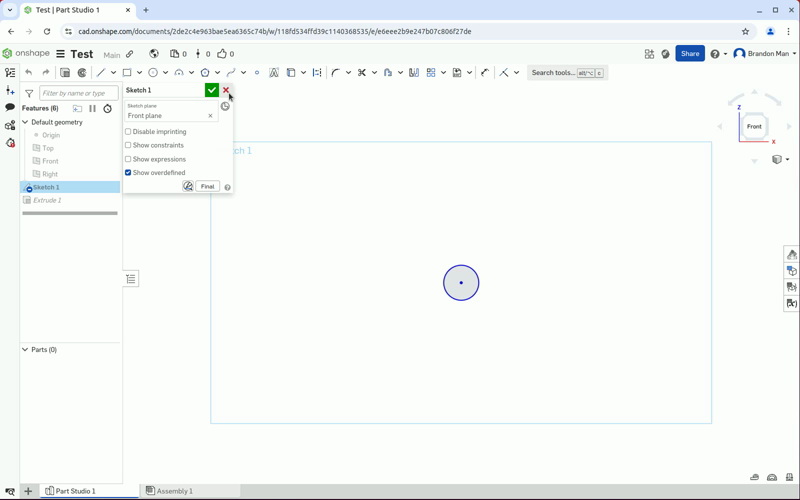
key(shift+s)
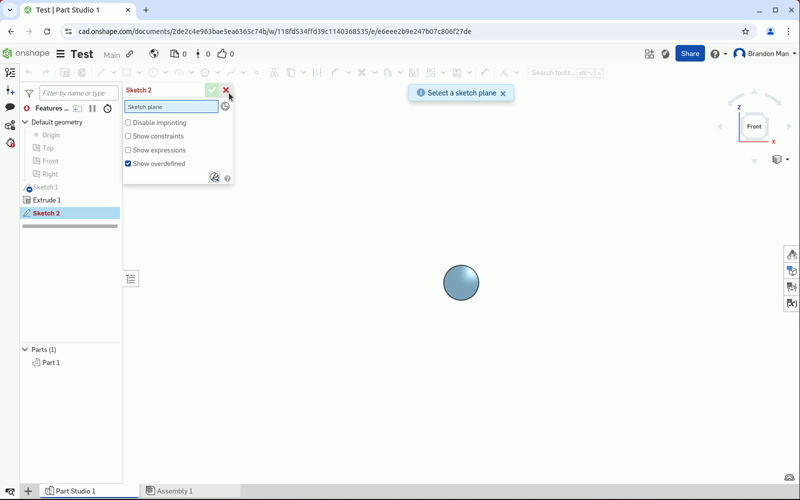
mouse_move(73, 163)
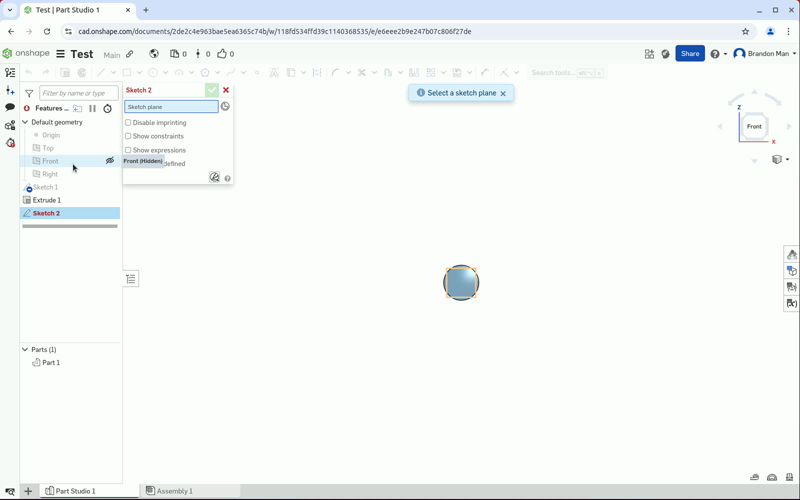
click(73, 163)
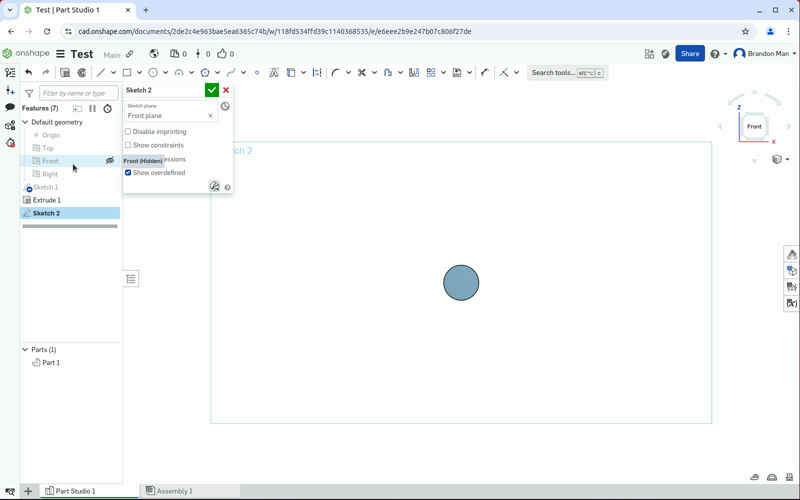
mouse_move(73, 352)
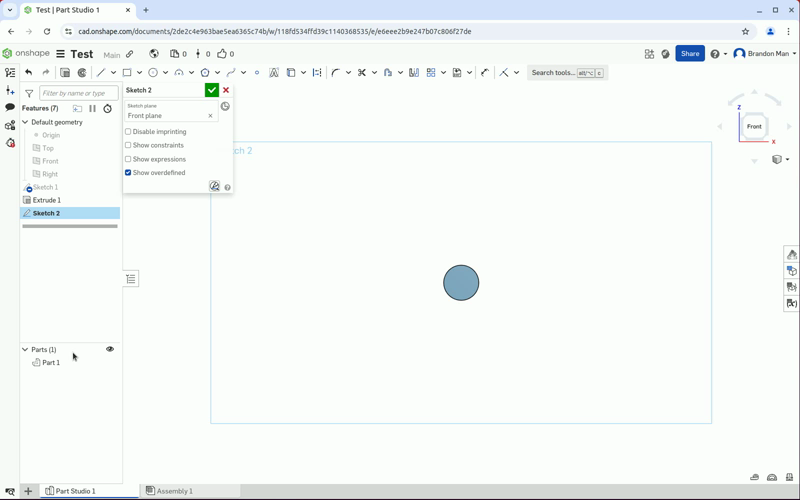
key(y)
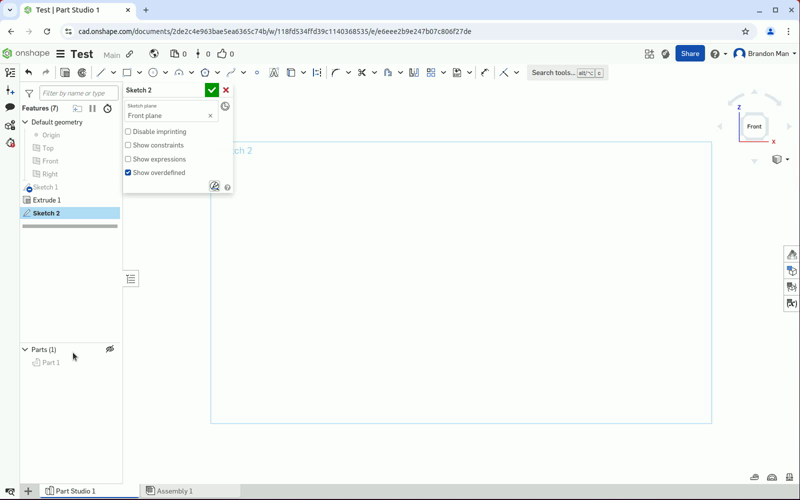
key(c)
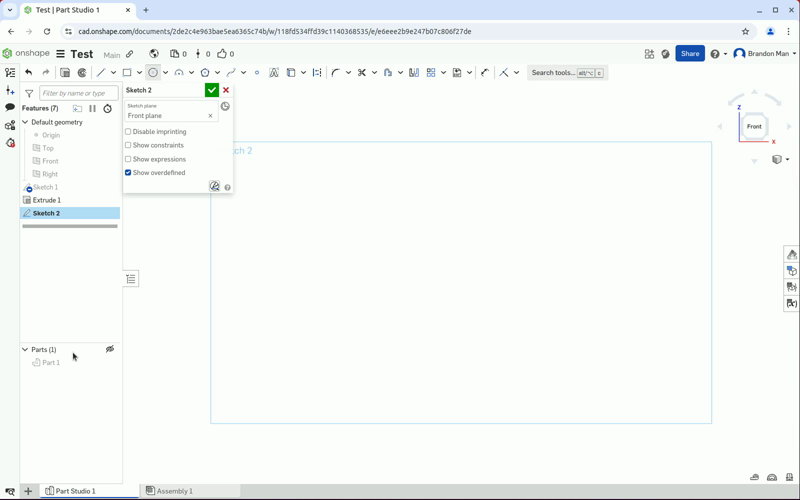
key_down(shift)
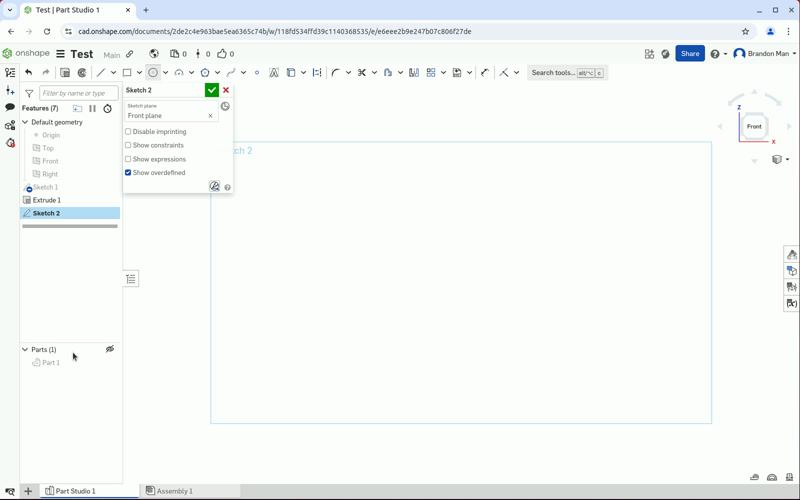
mouse_move(557, 282)
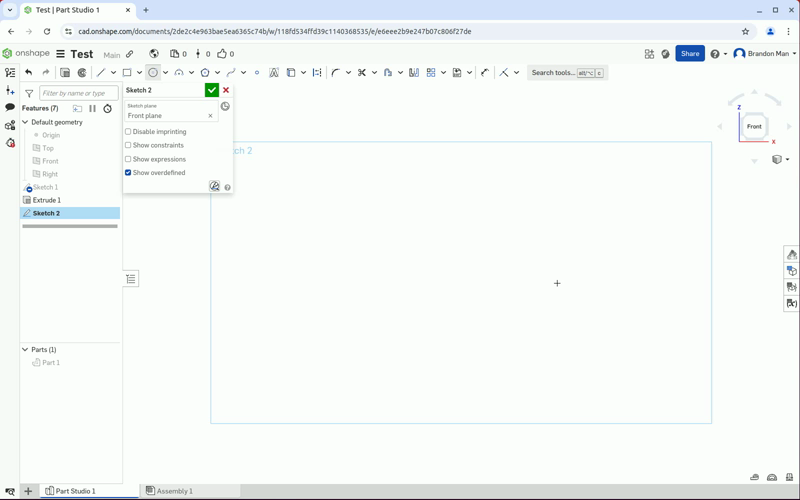
click(557, 282)
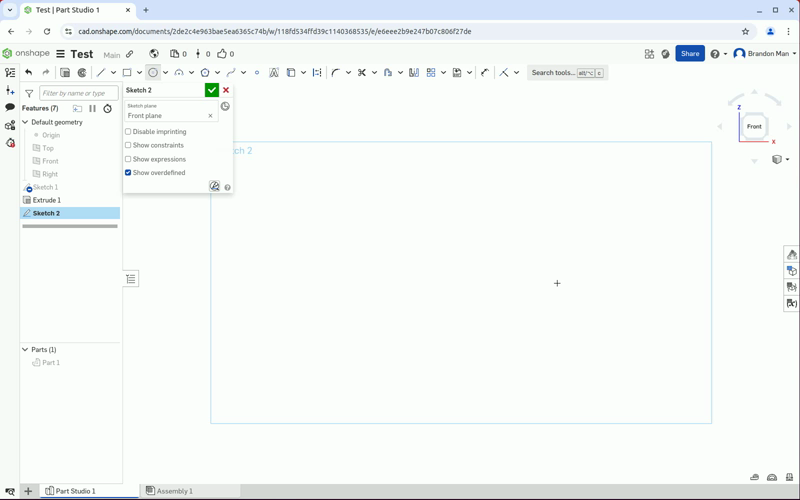
key_up(shift)
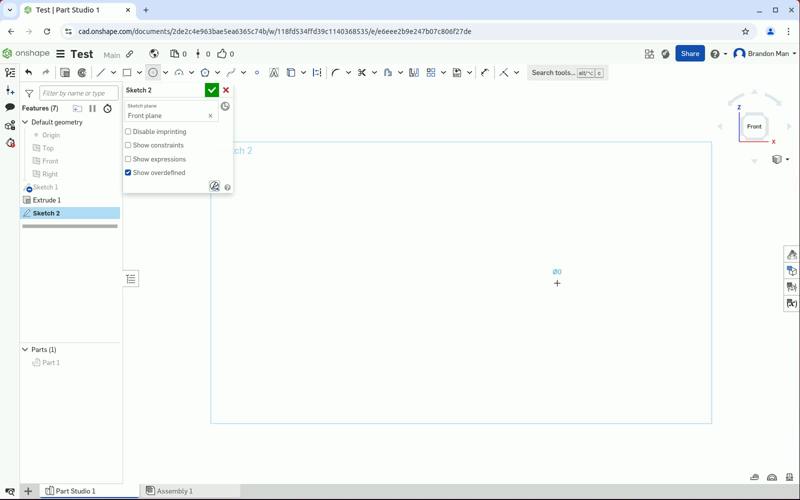
mouse_move(574, 282)
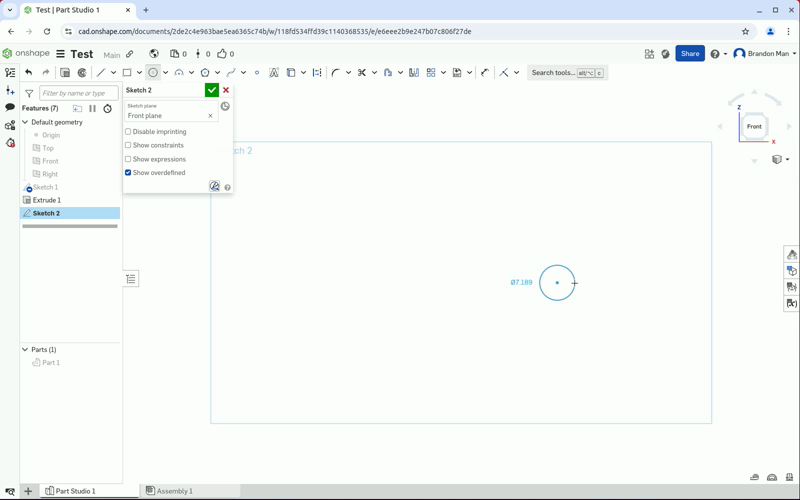
click(574, 282)
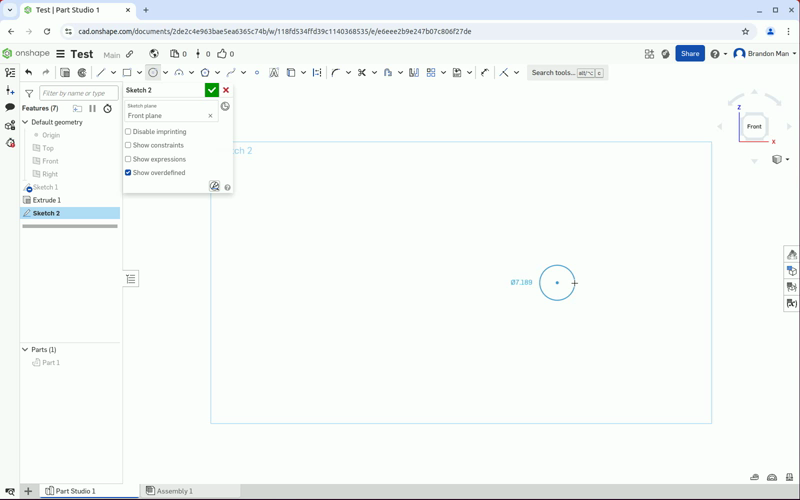
key(esc)
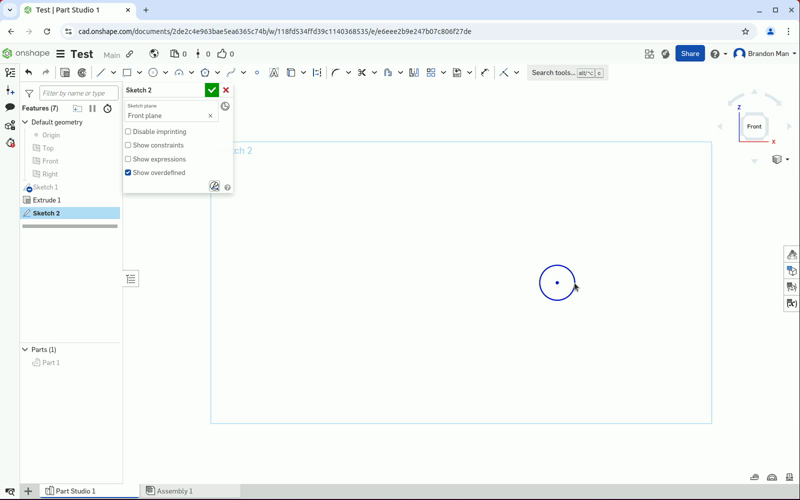
mouse_move(550, 281)
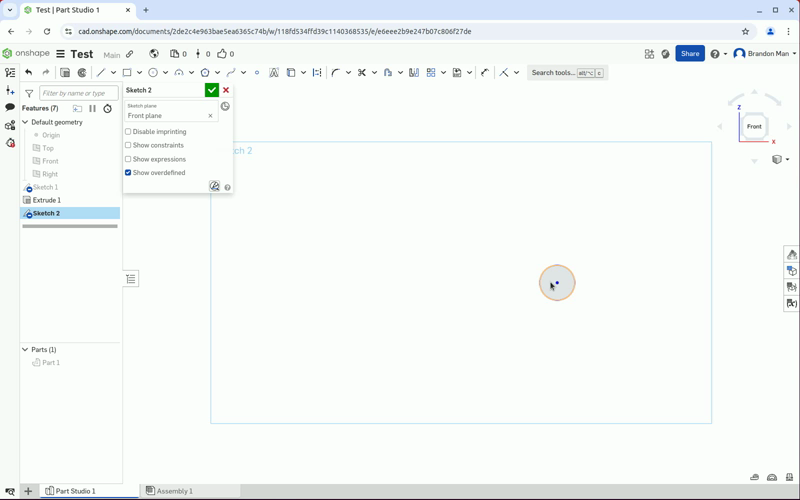
scroll(6)
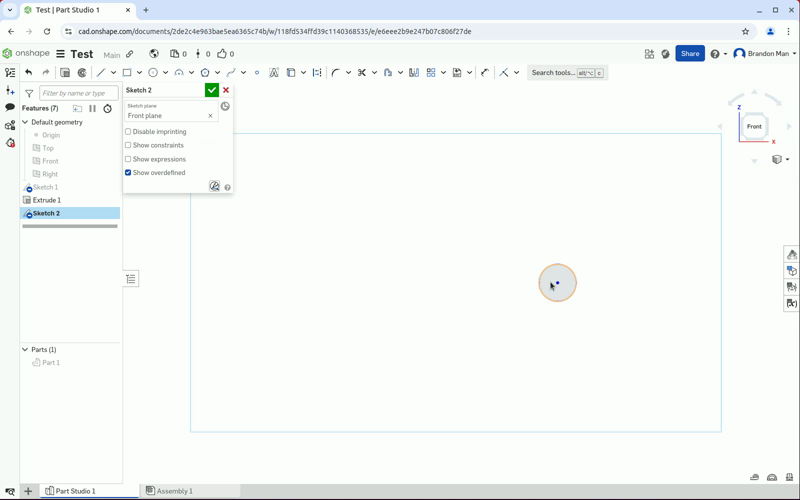
scroll(6)
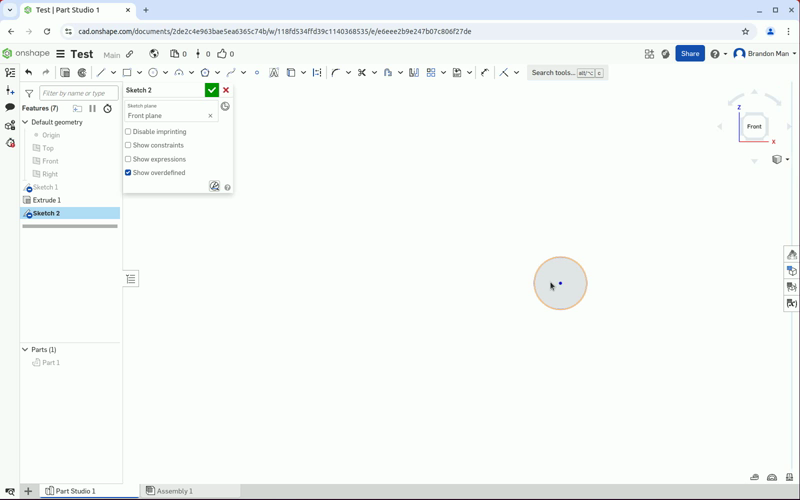
scroll(6)
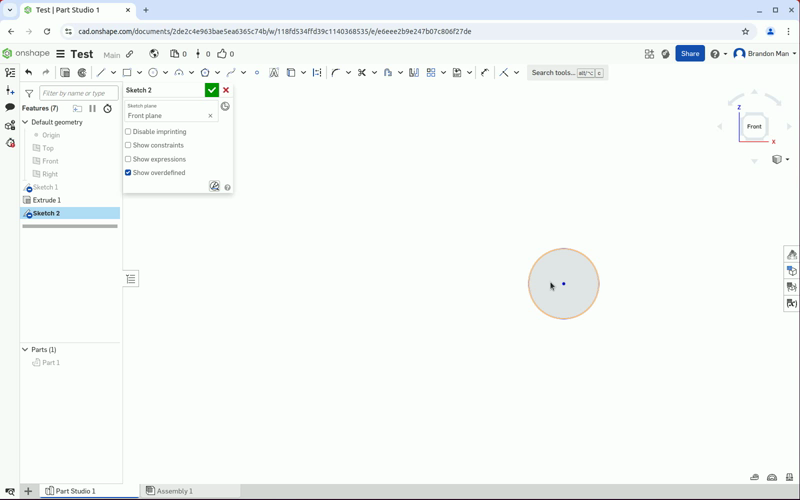
scroll(6)
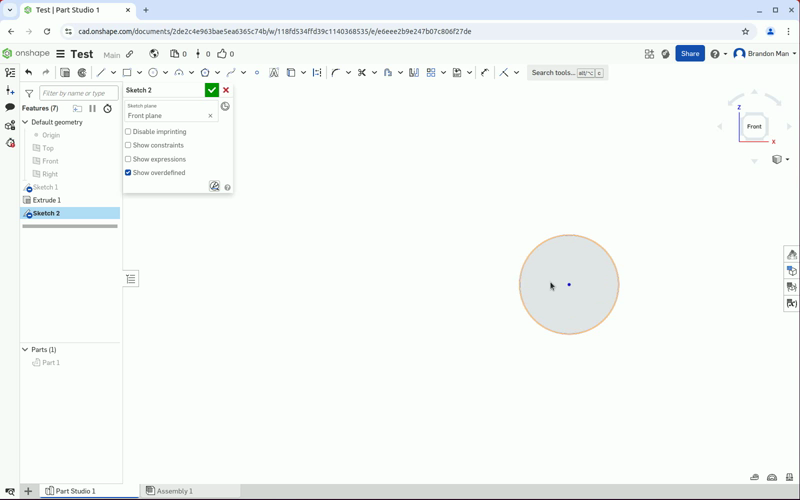
scroll(6)
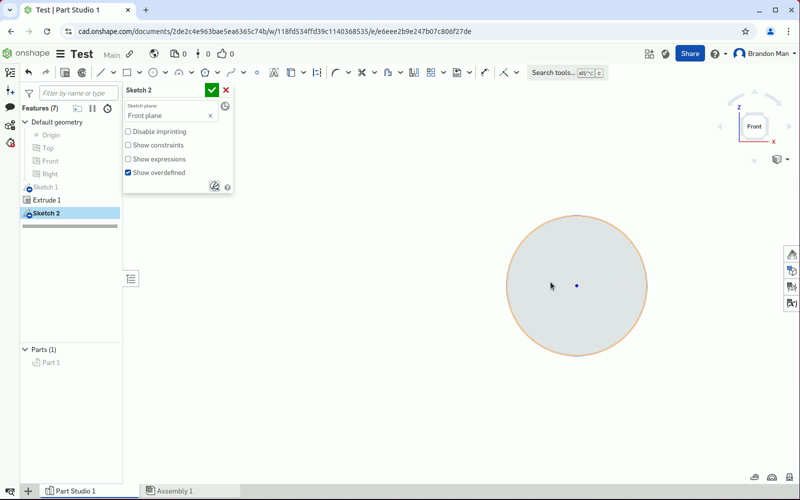
scroll(6)
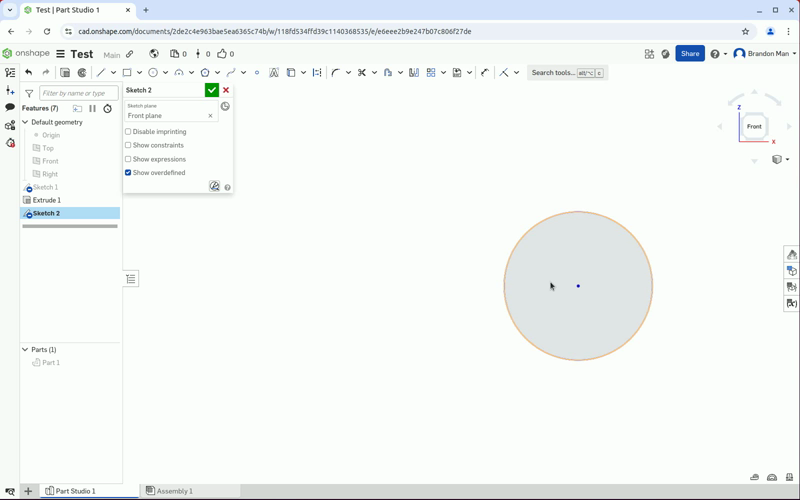
scroll(6)
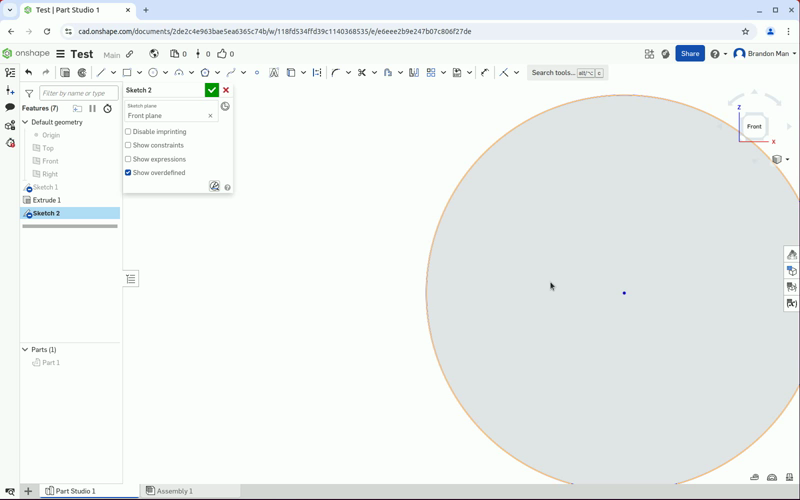
click(550, 281)
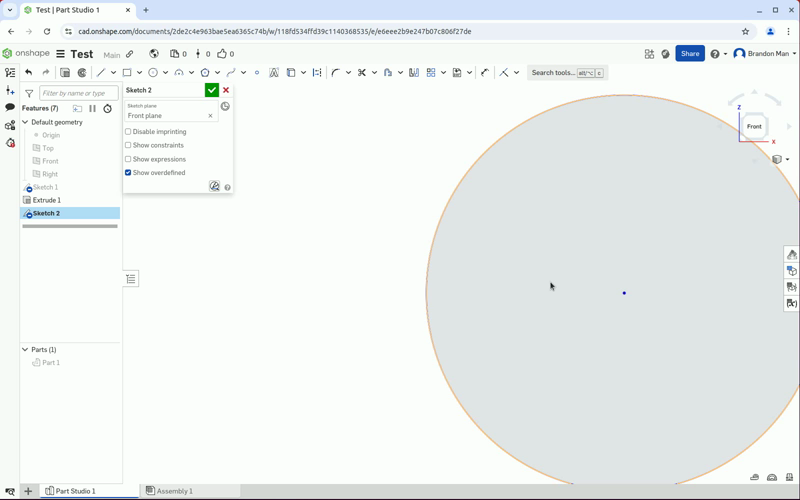
scroll(-6)
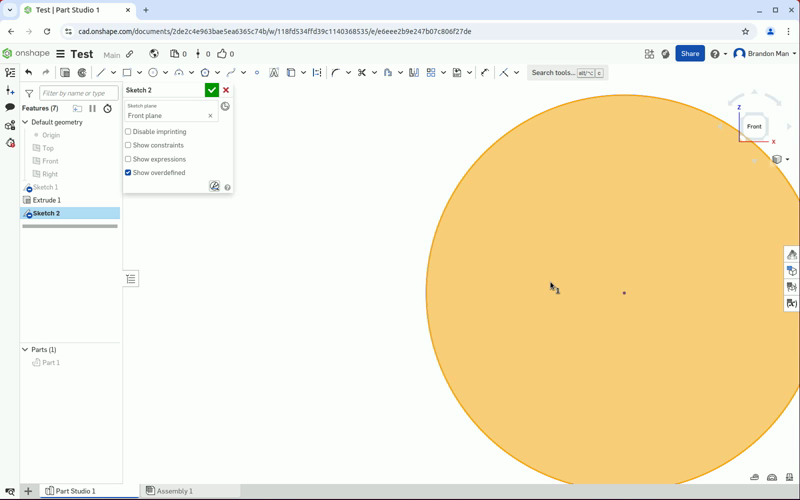
scroll(-6)
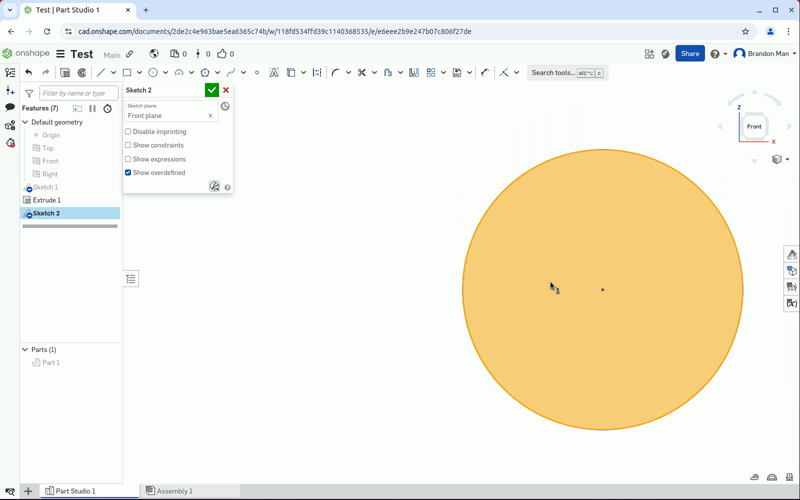
scroll(-6)
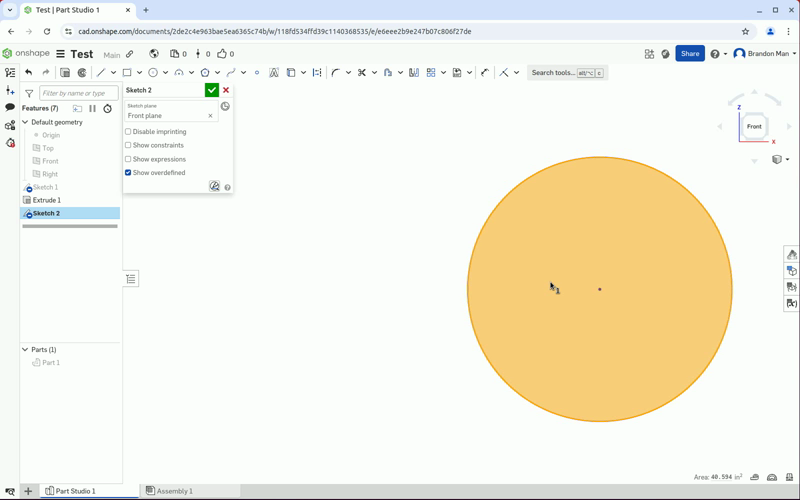
scroll(-6)
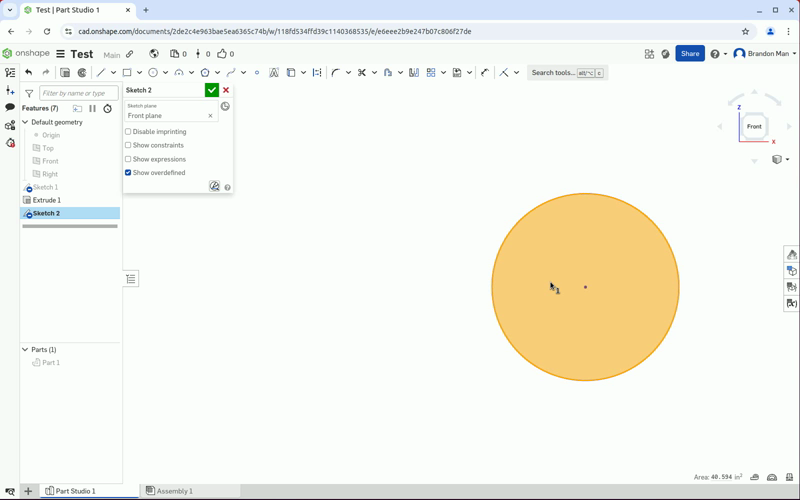
scroll(-6)
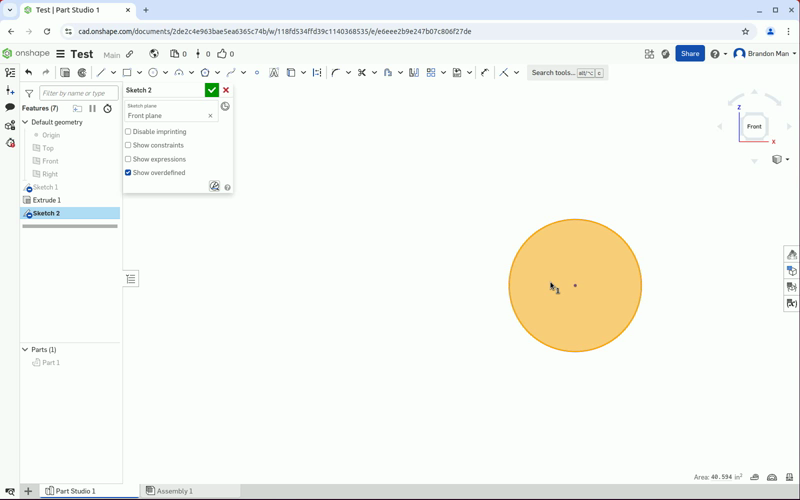
scroll(-6)
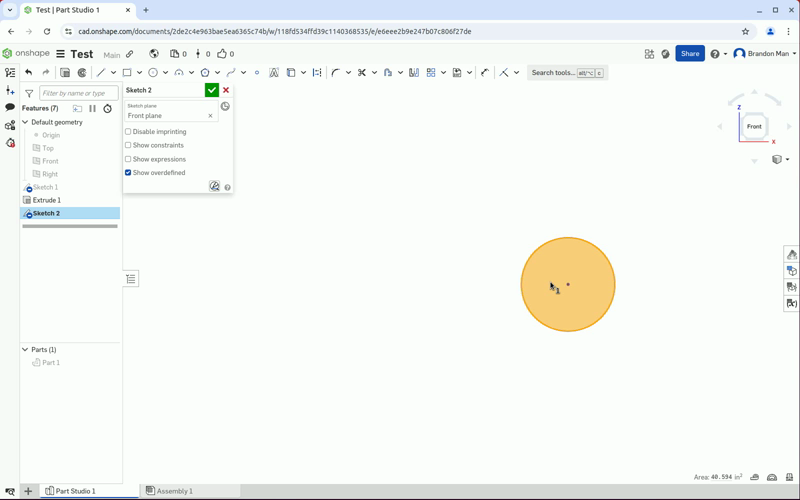
scroll(-6)
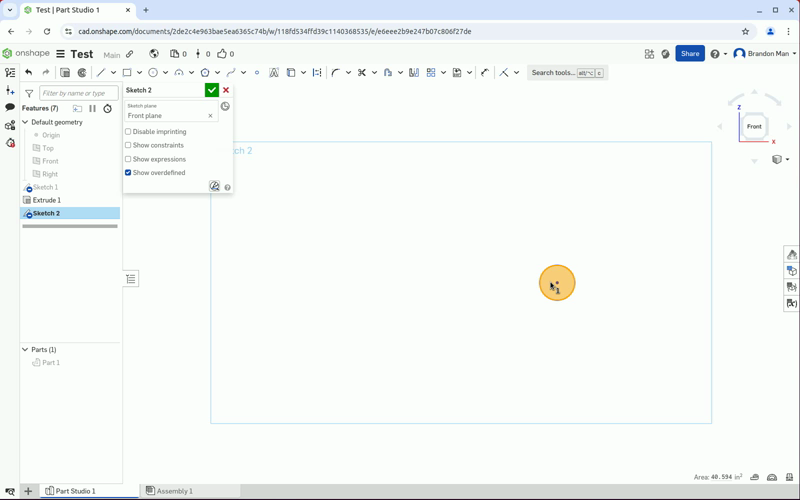
mouse_move(73, 352)
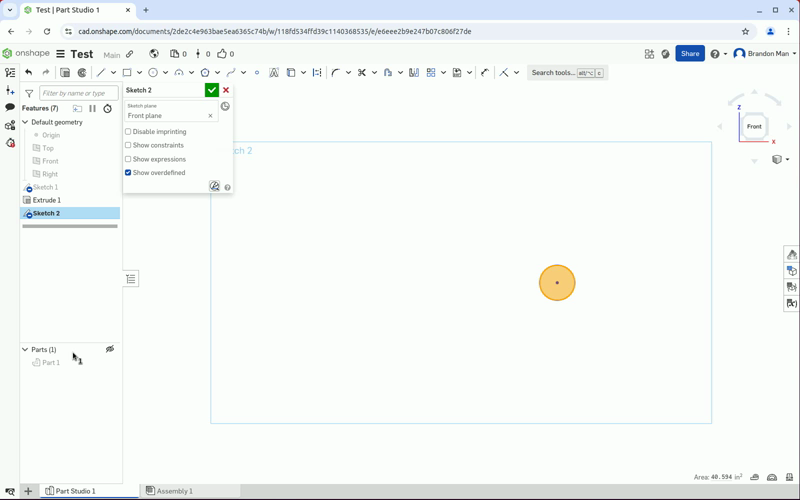
key(shift+y)
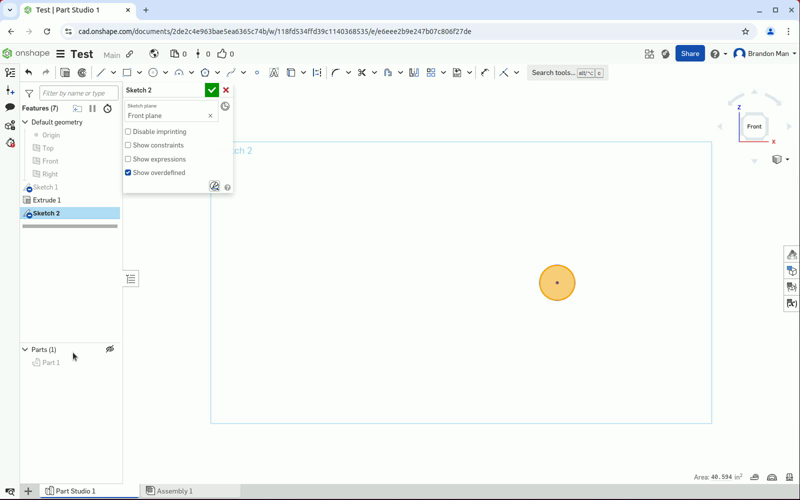
key(shift+e)
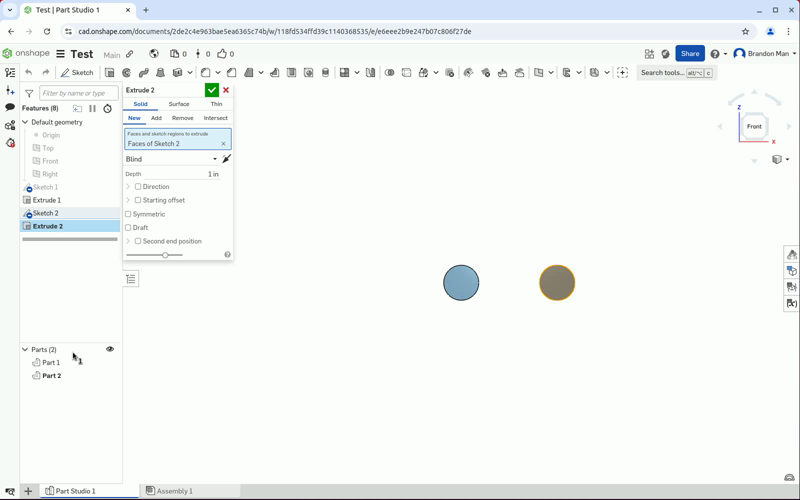
mouse_move(143, 106)
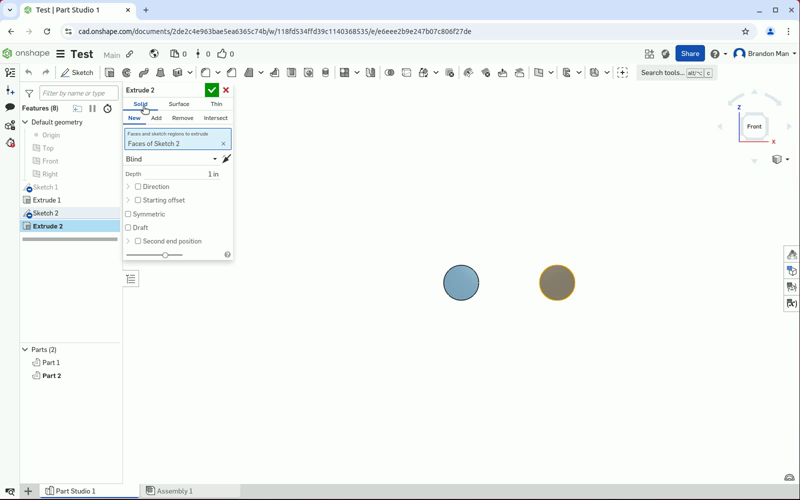
click(143, 106)
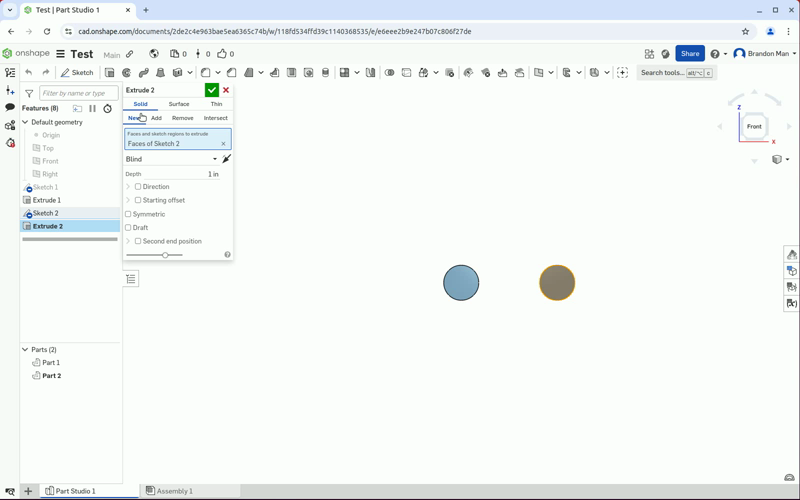
mouse_move(137, 120)
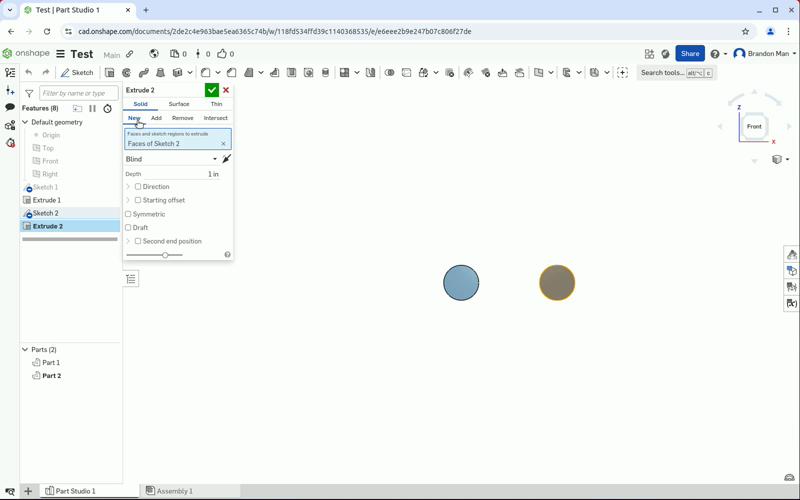
click(137, 120)
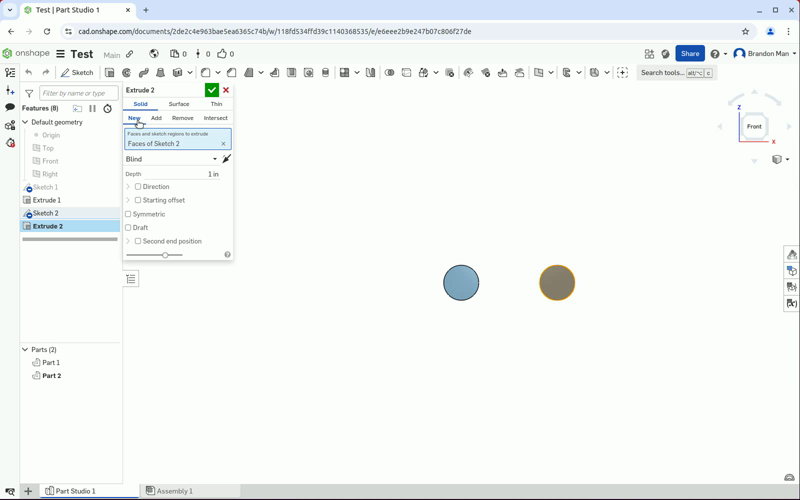
key(tab, 4)
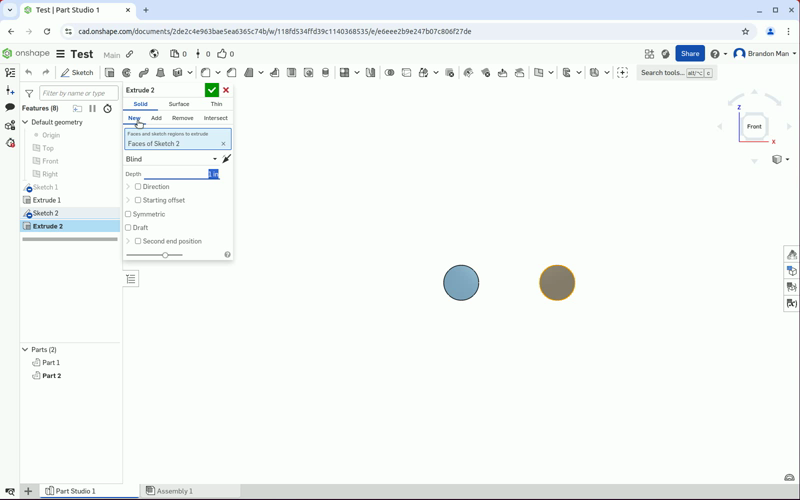
text(6.499)
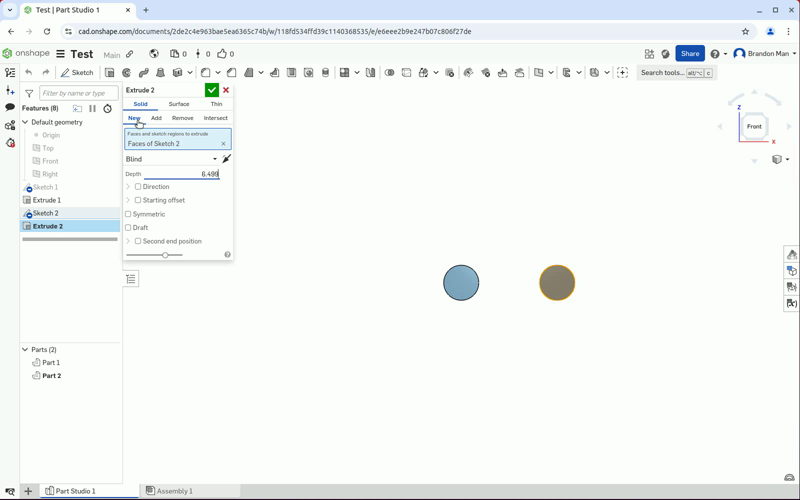
key(enter)
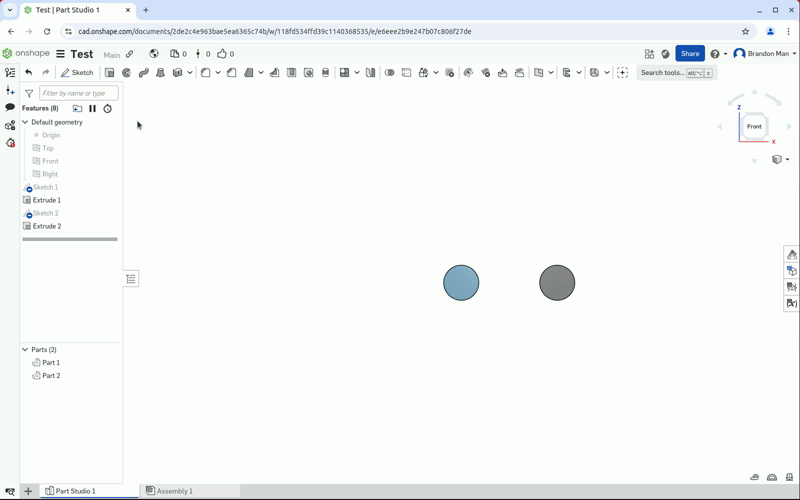
key(shift+h)
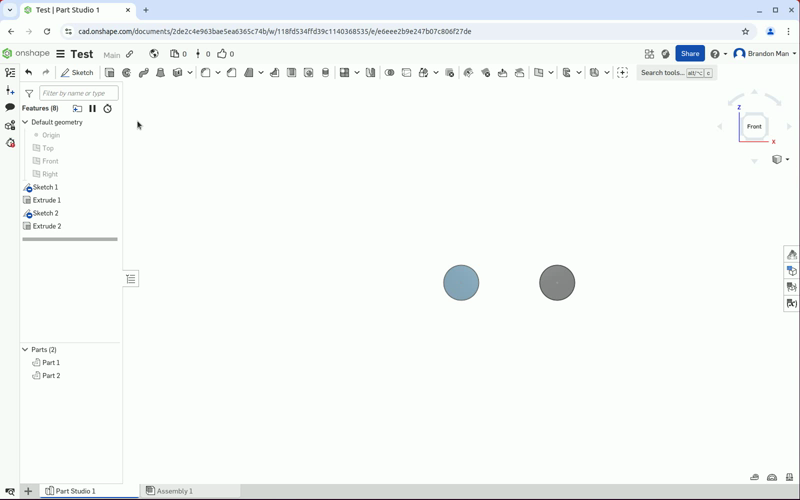
key(shift+h)
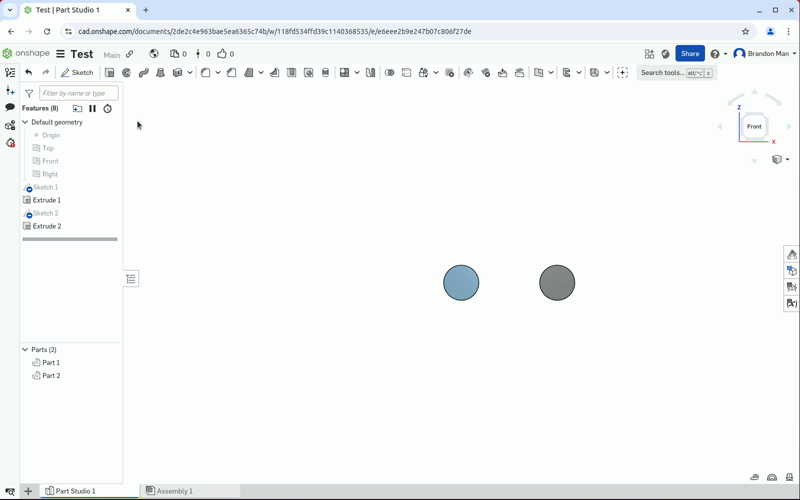
mouse_move(73, 189)
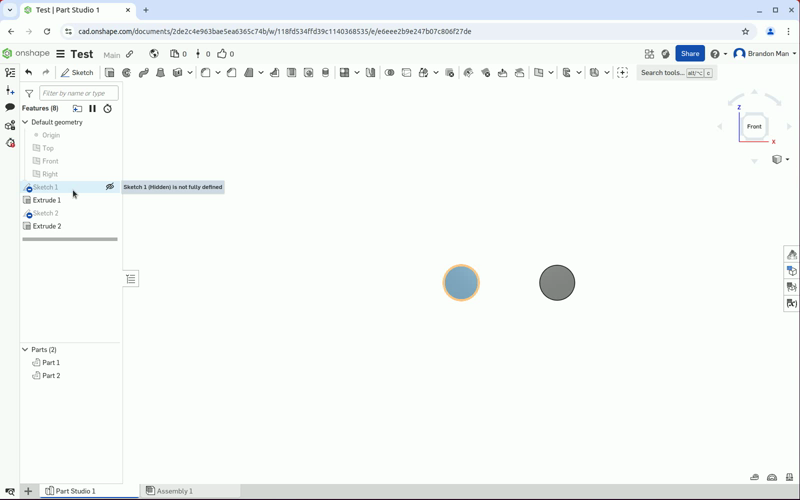
click(73, 189)
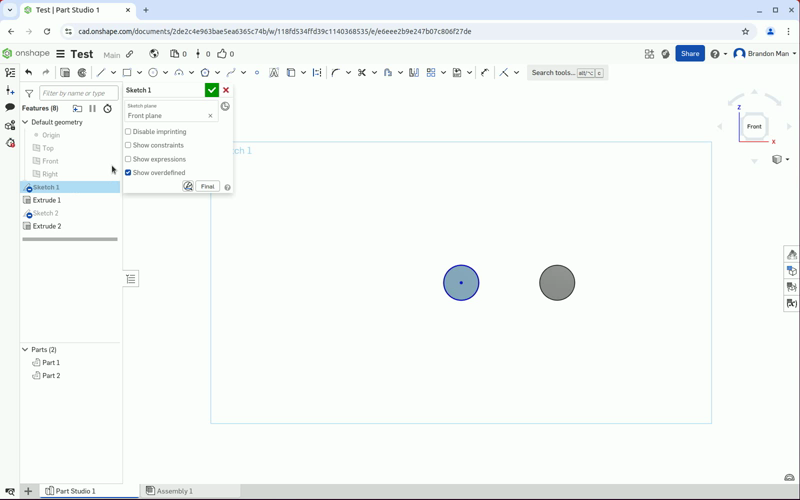
mouse_move(229, 92)
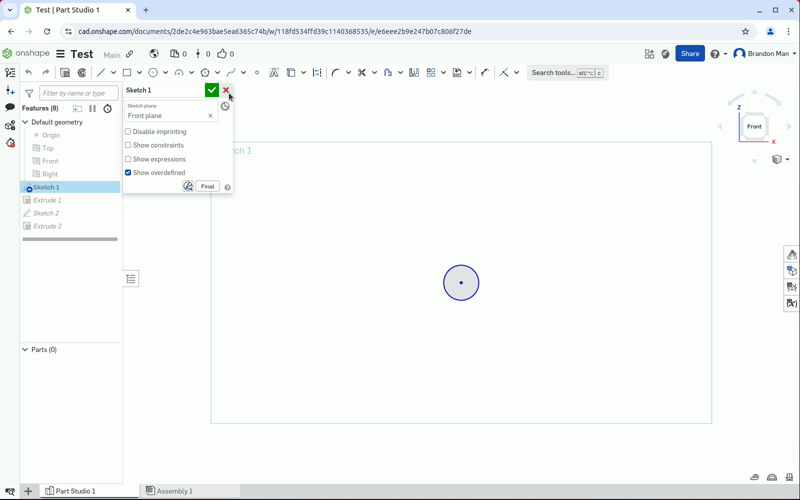
click(229, 92)
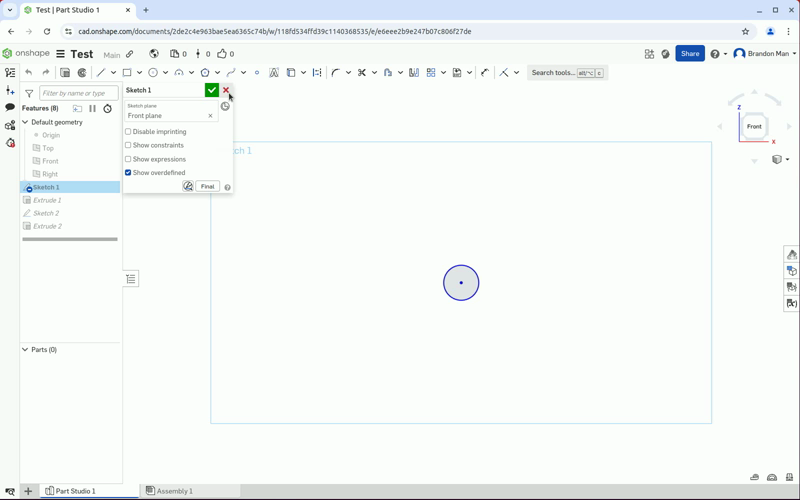
key(shift+s)
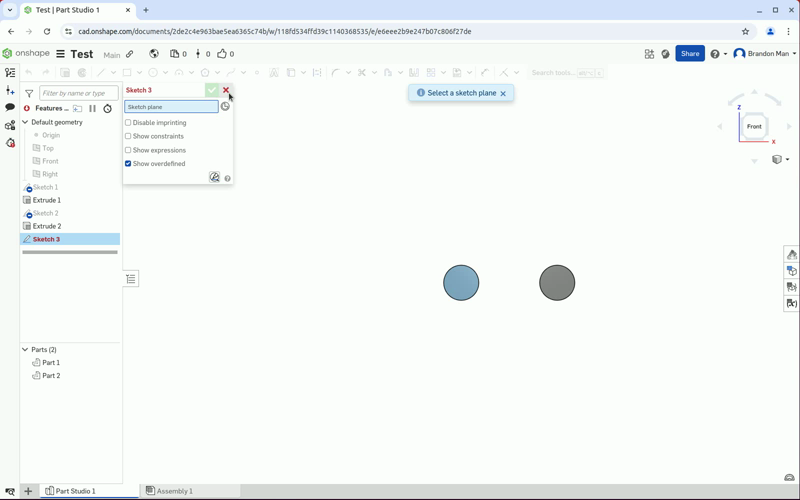
mouse_move(73, 163)
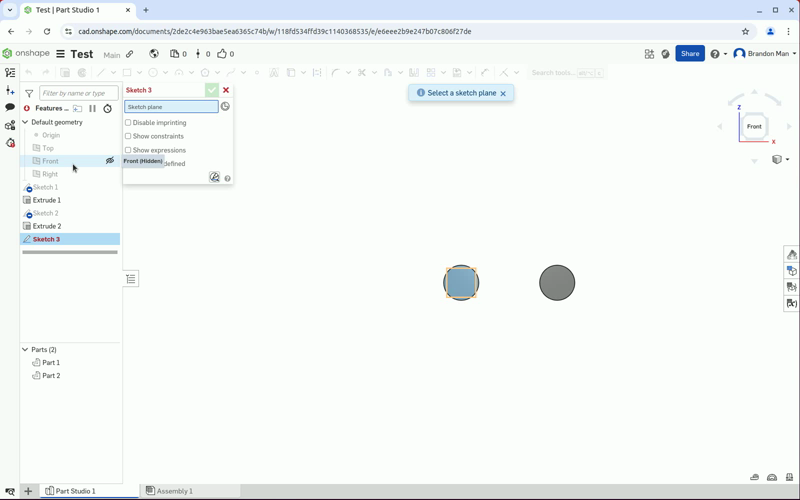
click(73, 163)
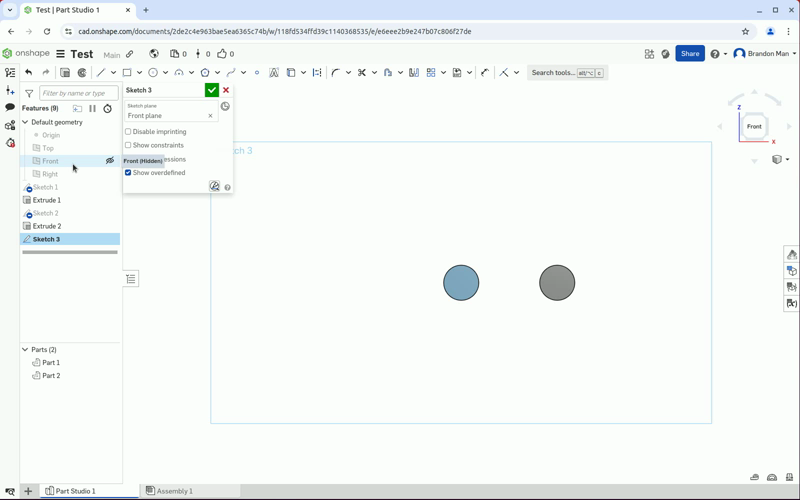
mouse_move(73, 352)
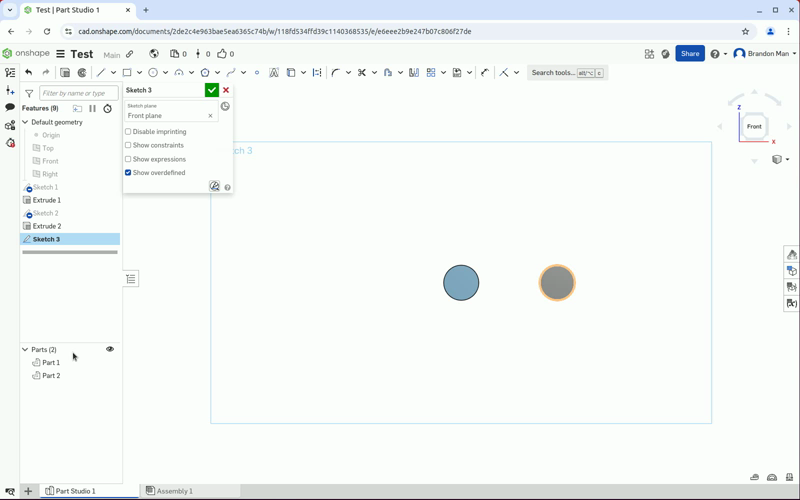
key(y)
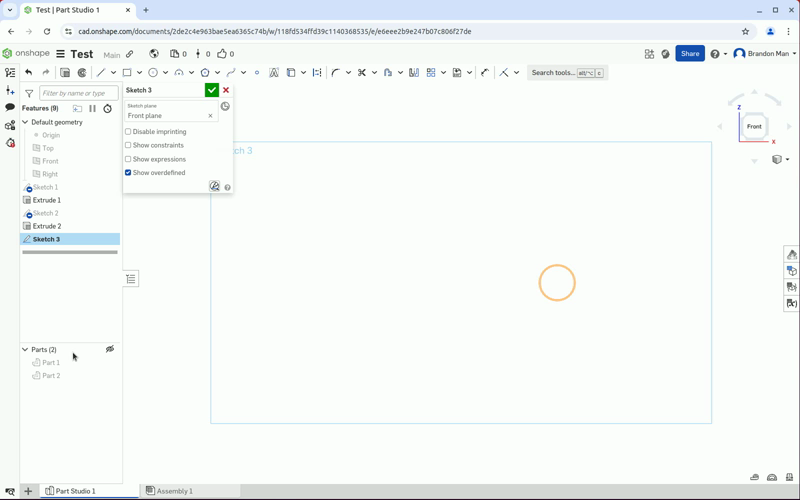
key(l)
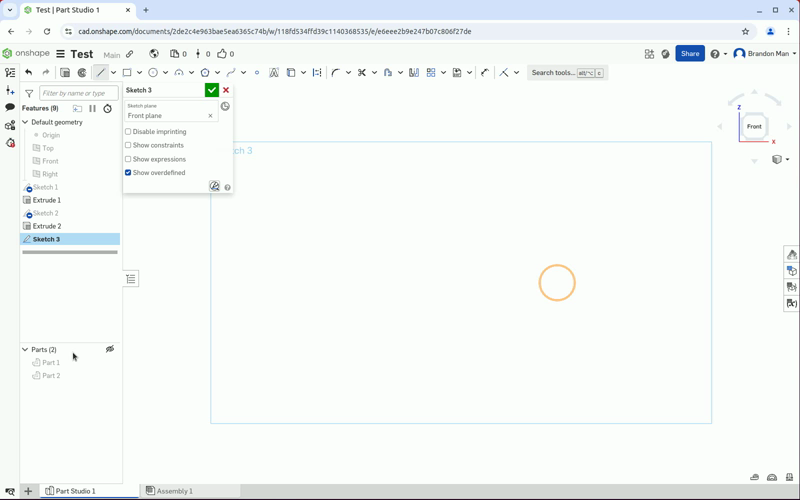
key_down(shift)
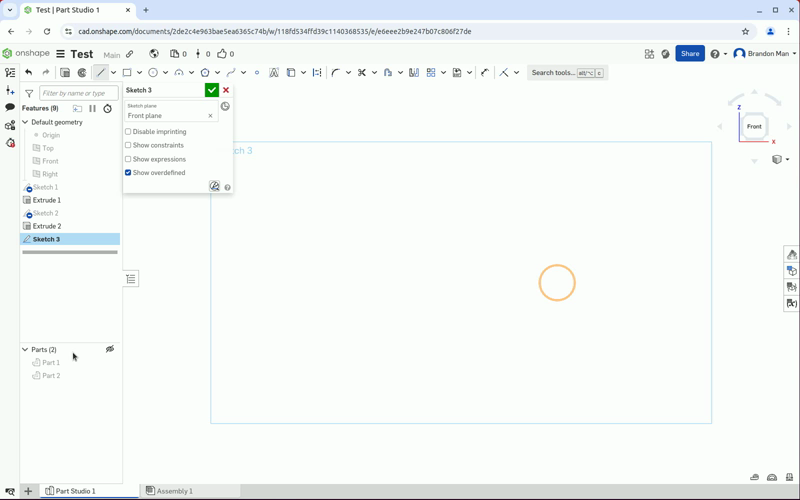
mouse_move(460, 299)
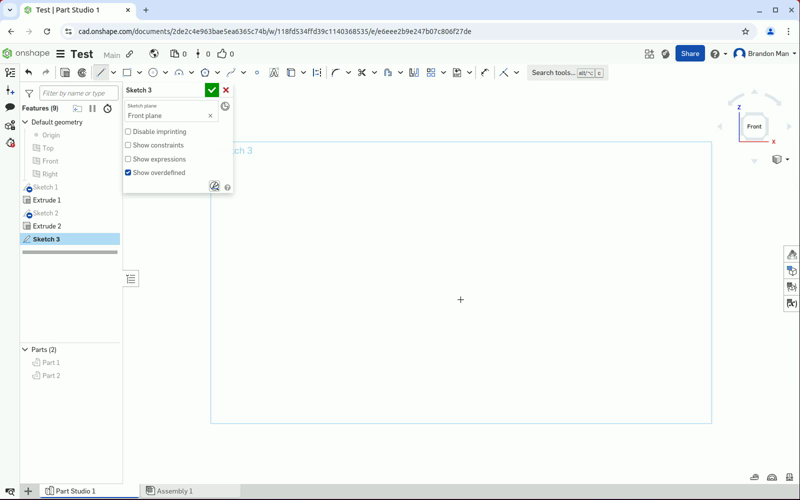
click(460, 299)
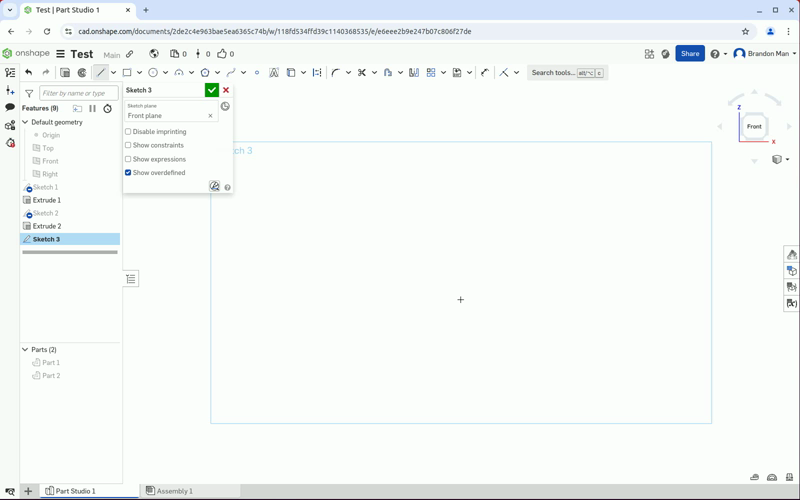
key_up(shift)
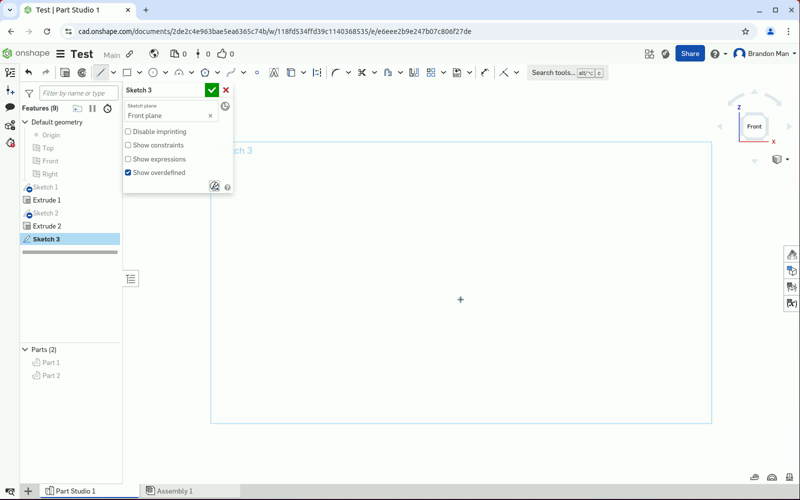
key_down(shift)
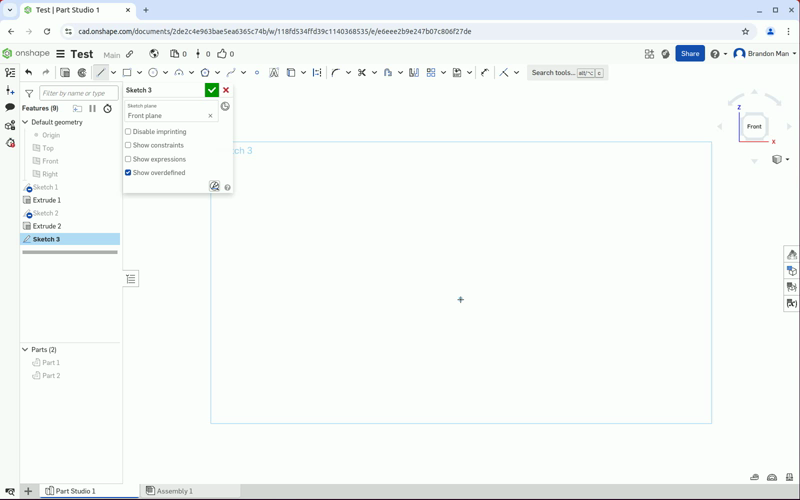
mouse_move(557, 299)
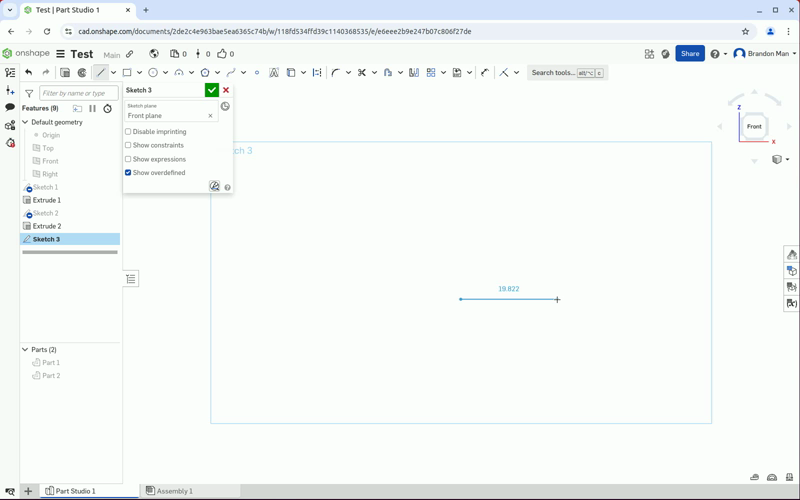
click(557, 299)
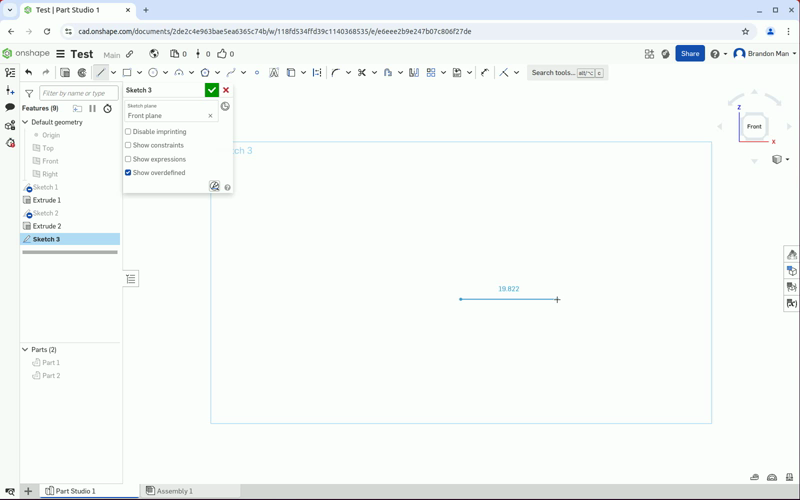
key_up(shift)
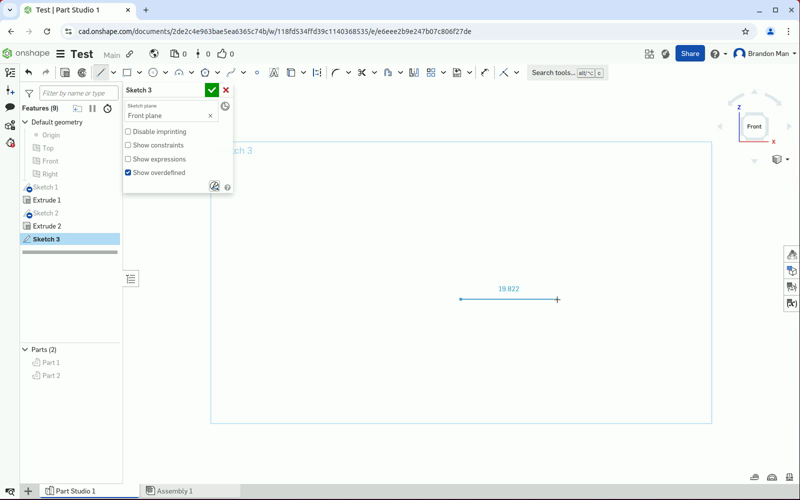
key(esc)
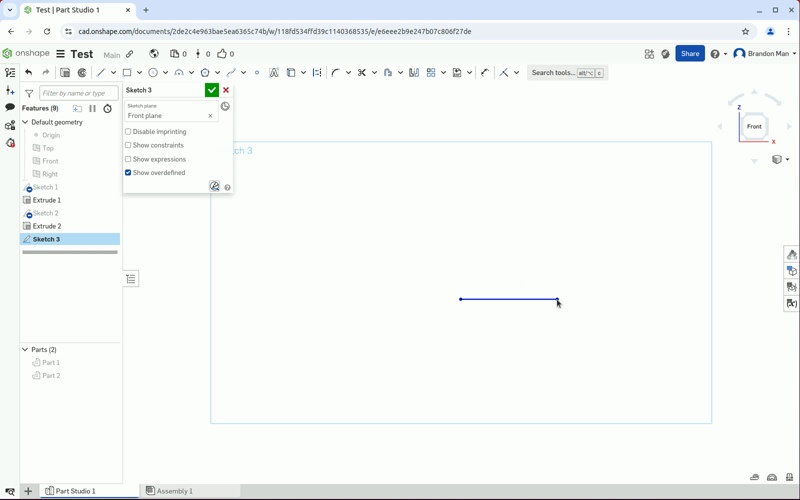
key(a)
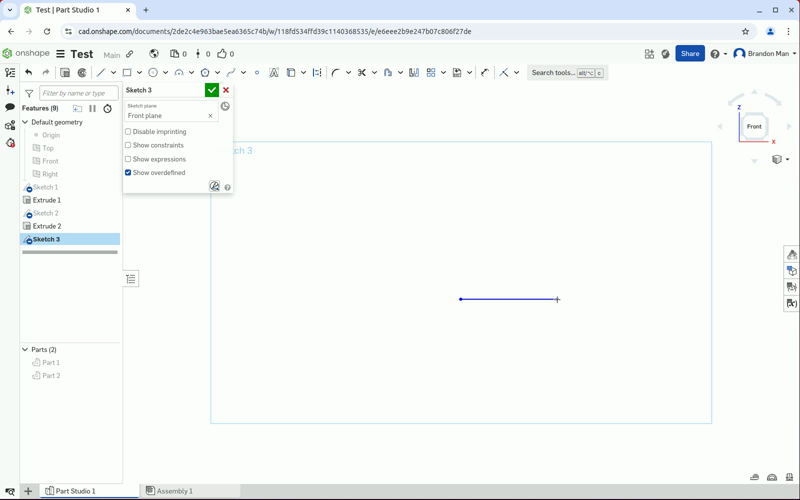
mouse_move(557, 299)
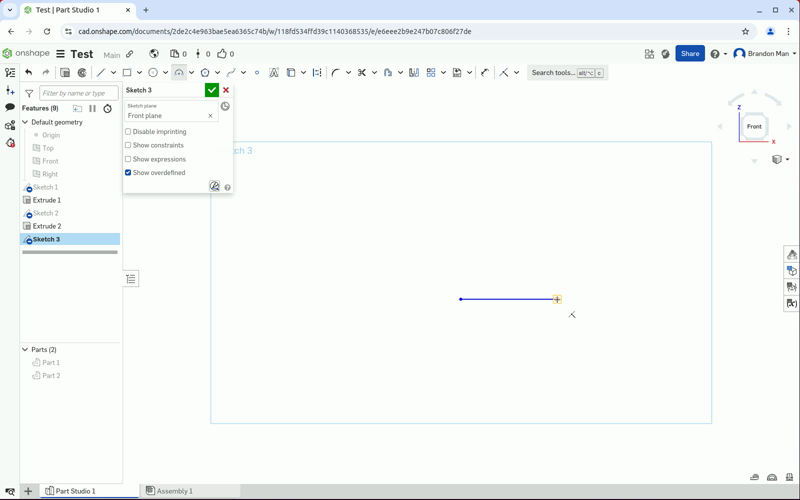
click(557, 299)
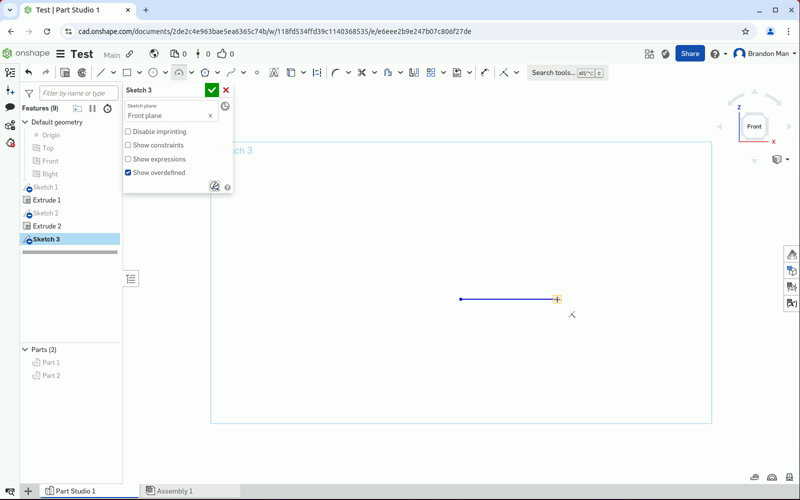
key_down(shift)
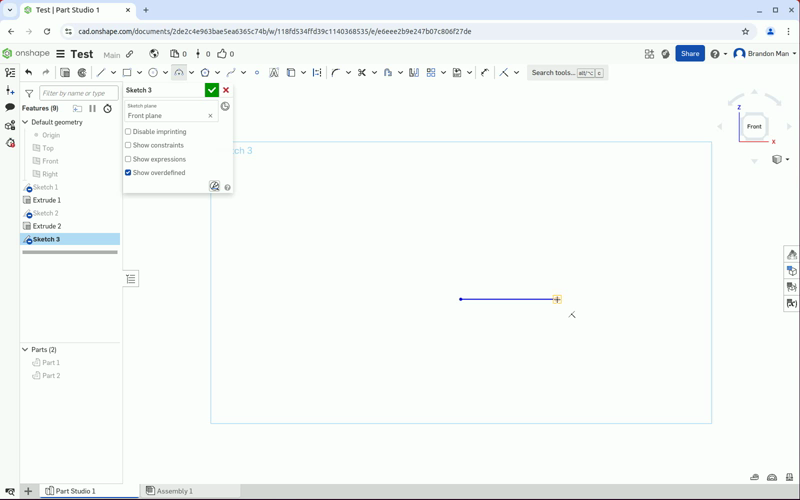
mouse_move(557, 265)
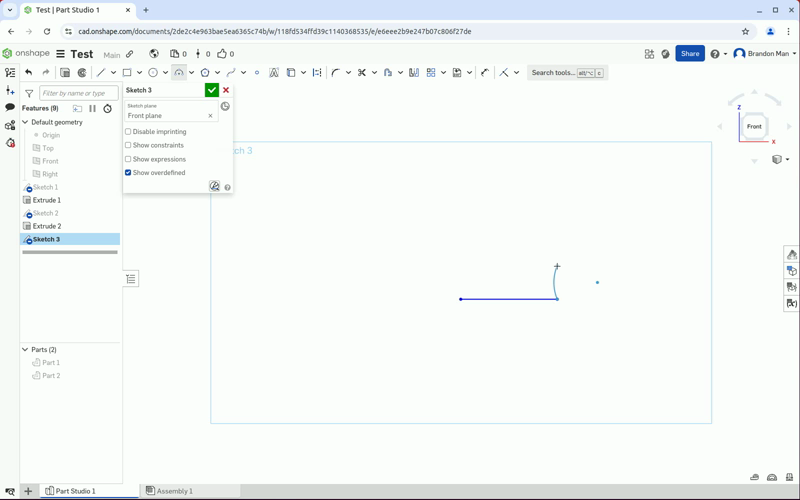
click(557, 265)
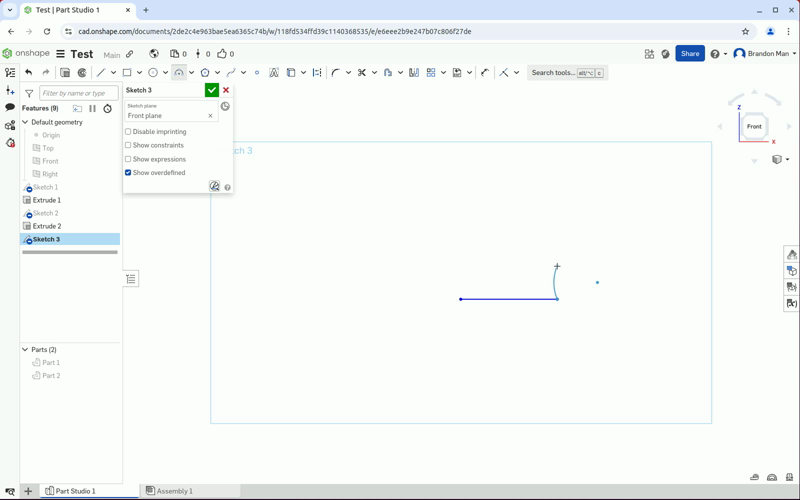
mouse_move(540, 282)
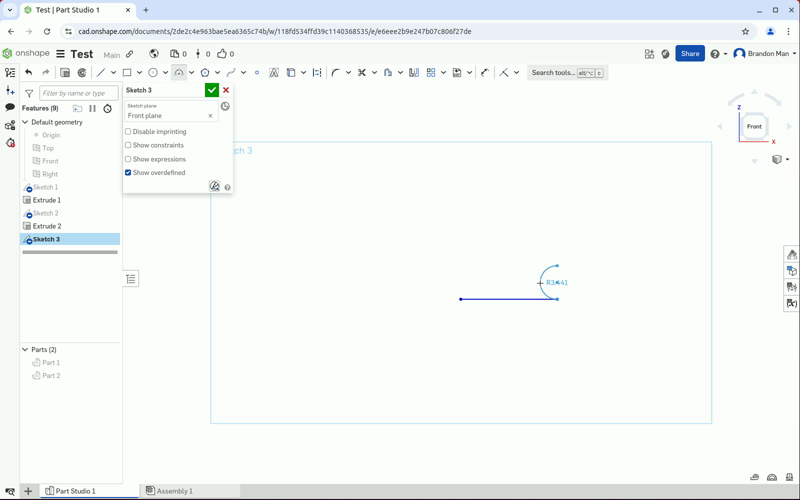
click(540, 282)
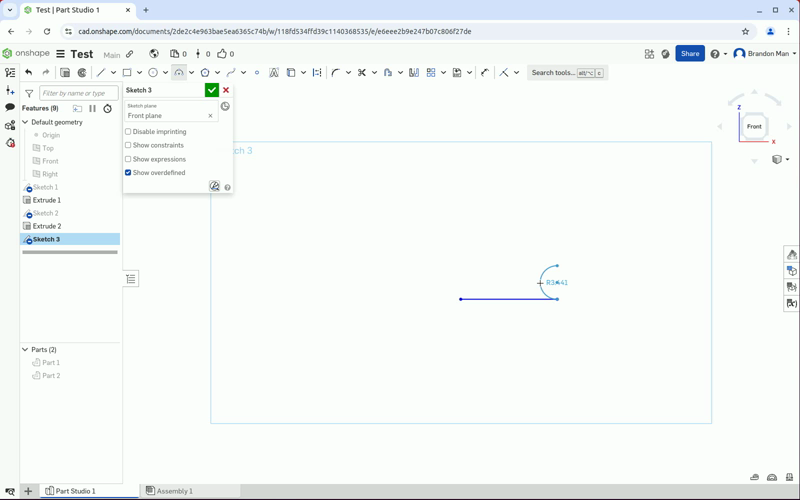
key_up(shift)
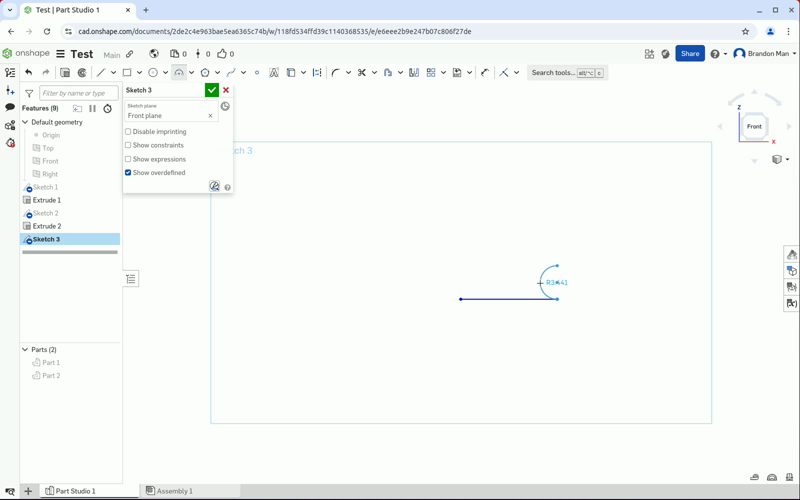
key(esc)
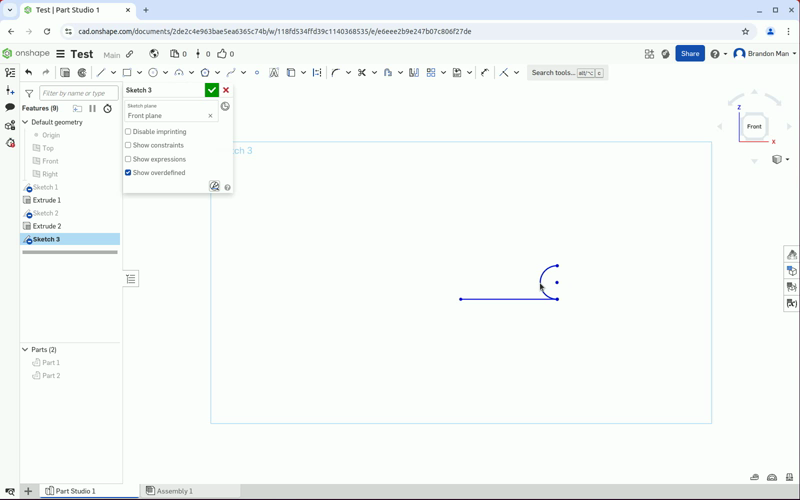
key(l)
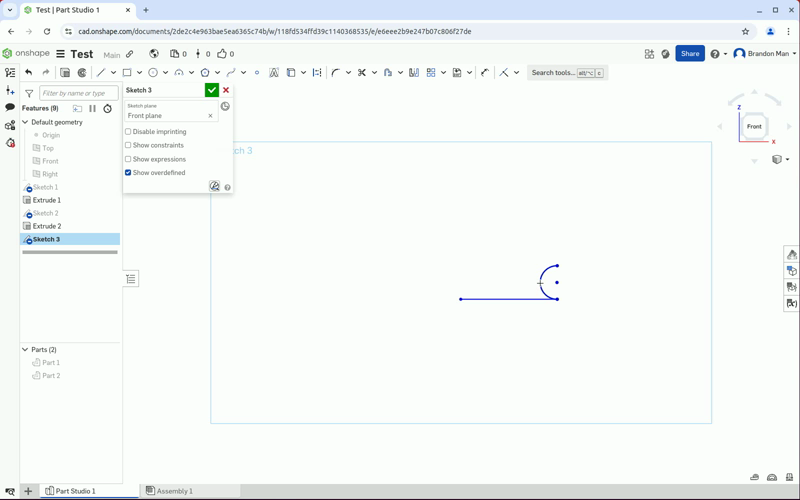
mouse_move(557, 265)
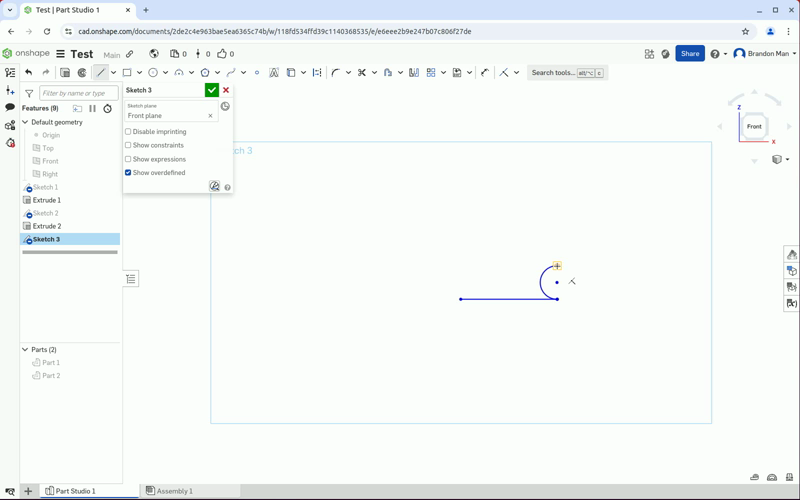
click(557, 265)
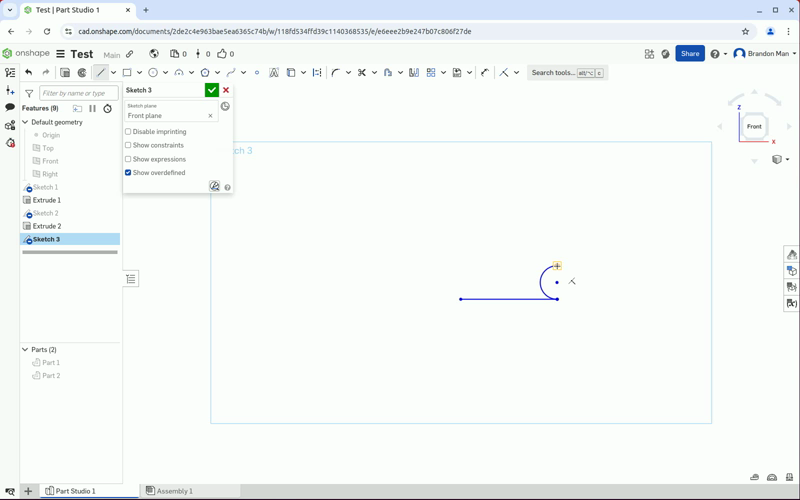
key_down(shift)
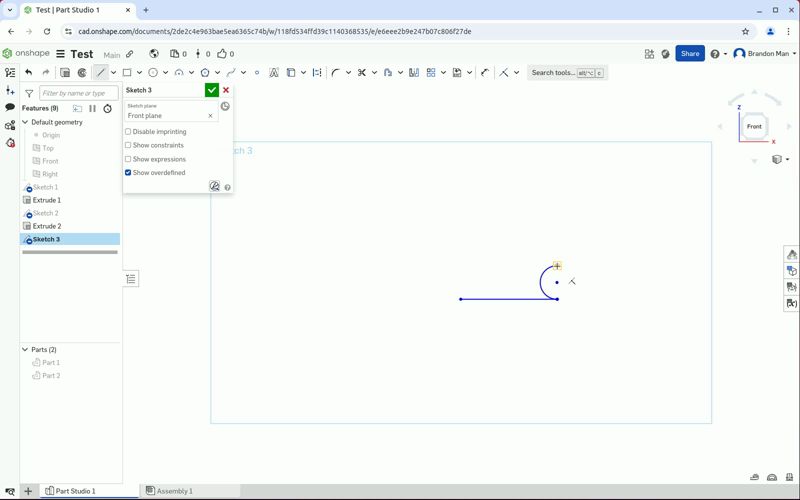
mouse_move(460, 265)
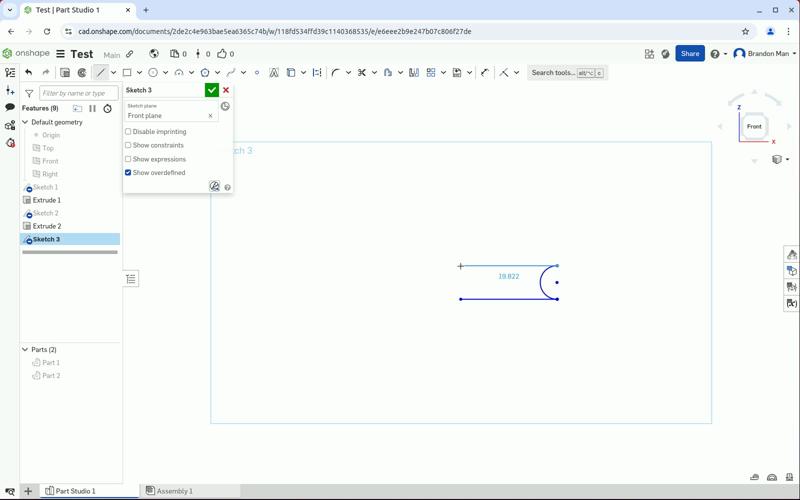
click(460, 265)
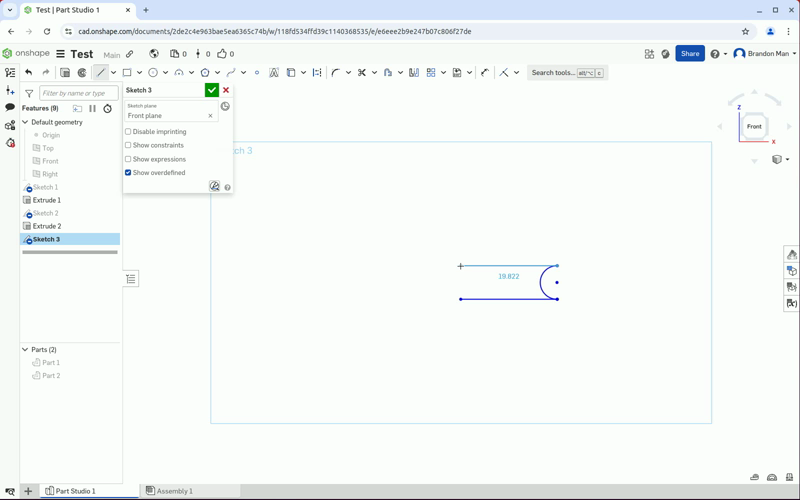
key_up(shift)
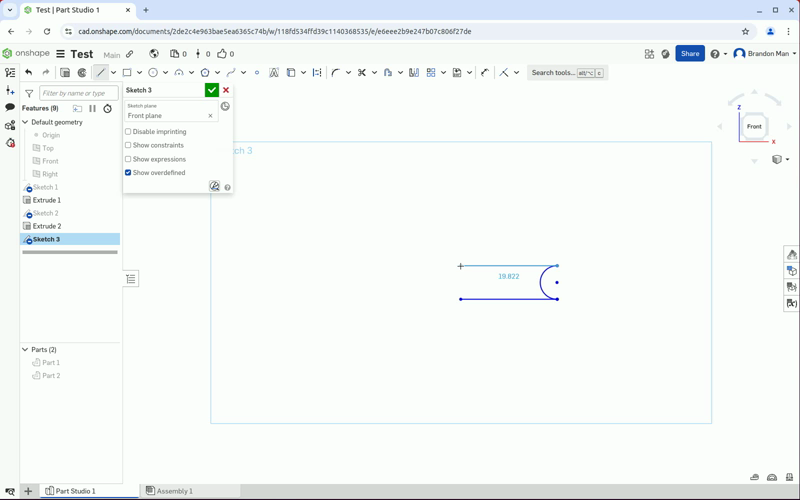
key(esc)
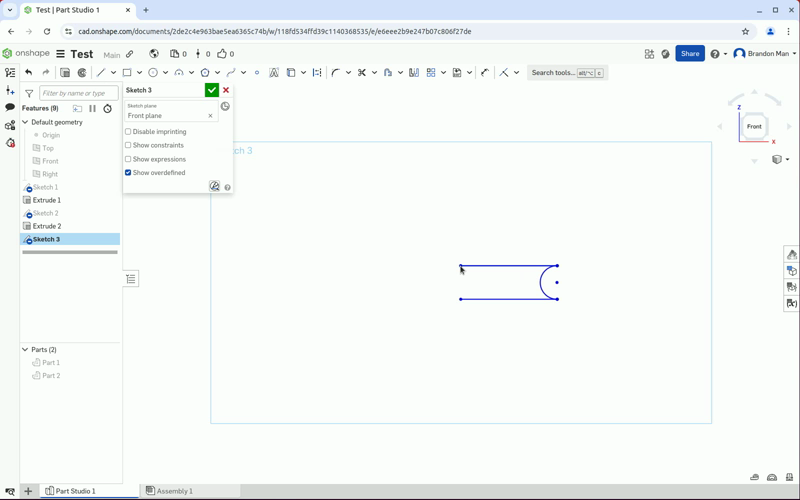
key(a)
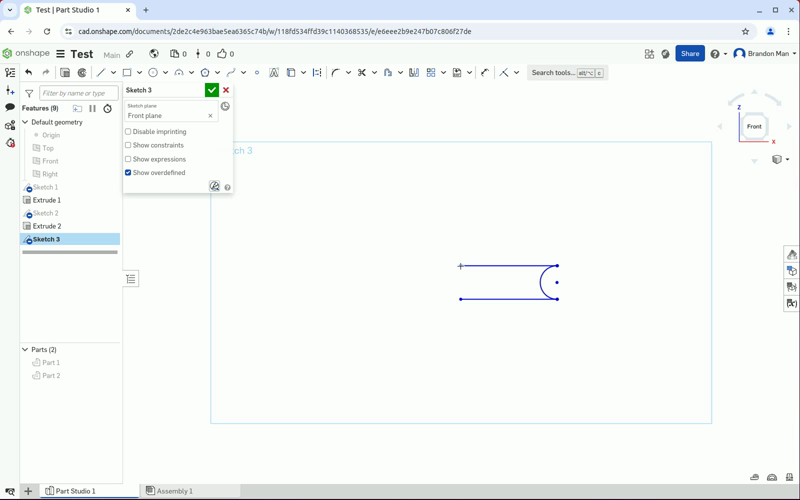
mouse_move(460, 265)
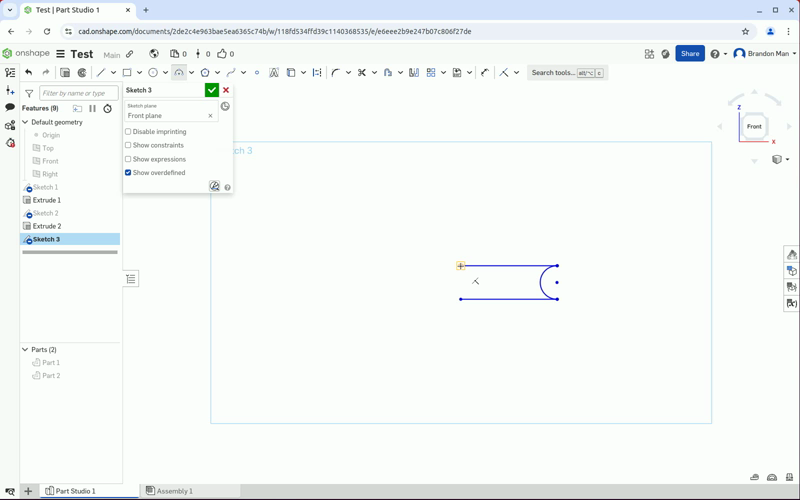
click(460, 265)
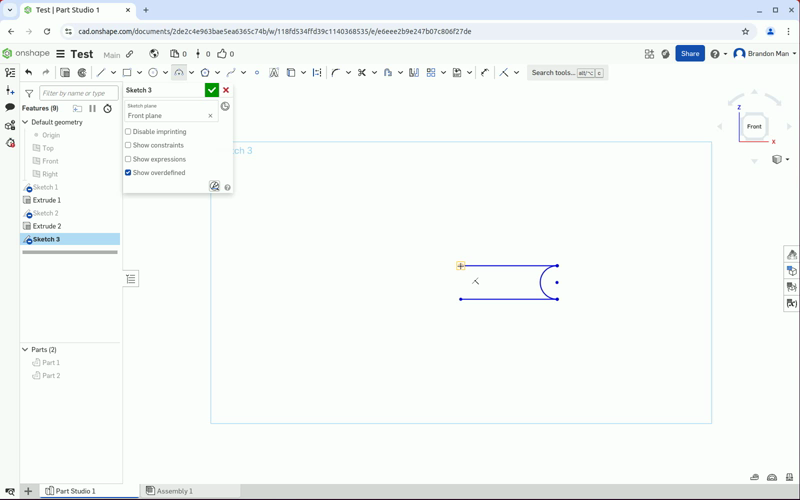
mouse_move(460, 299)
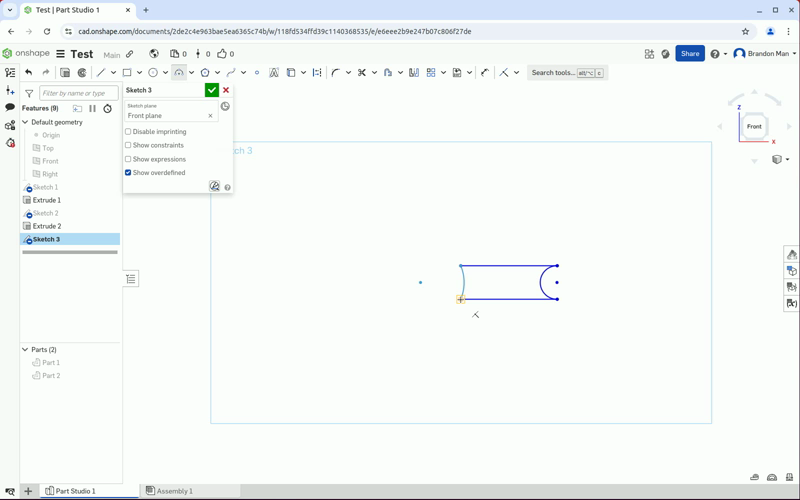
click(460, 299)
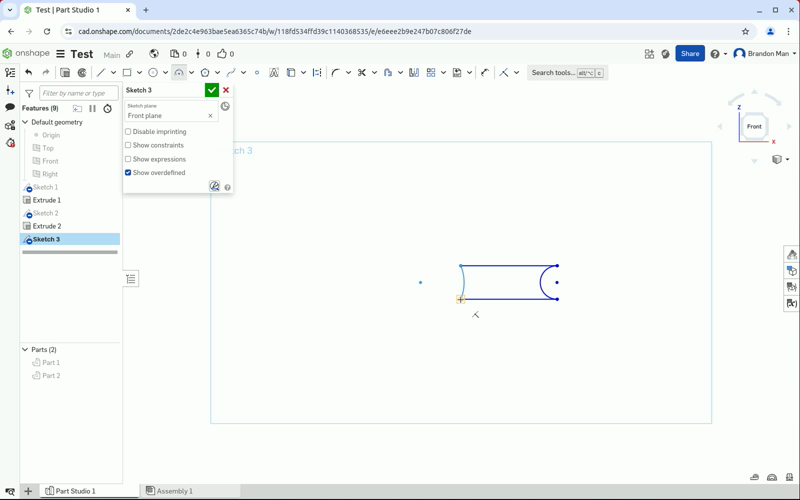
key_down(shift)
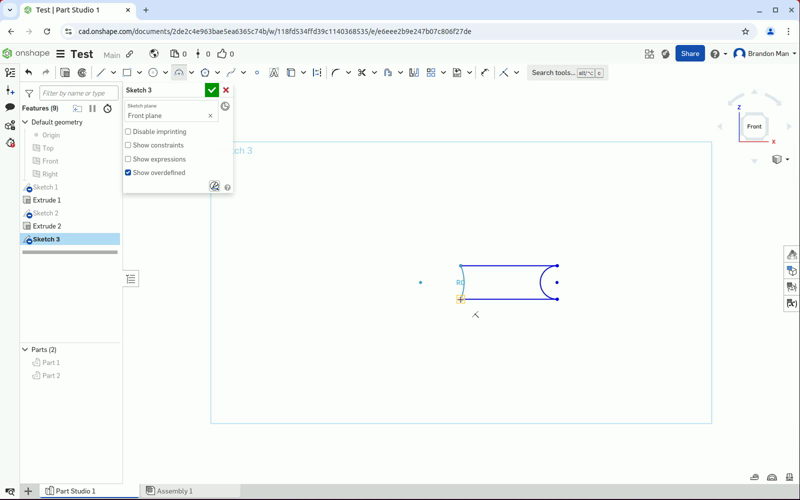
mouse_move(477, 282)
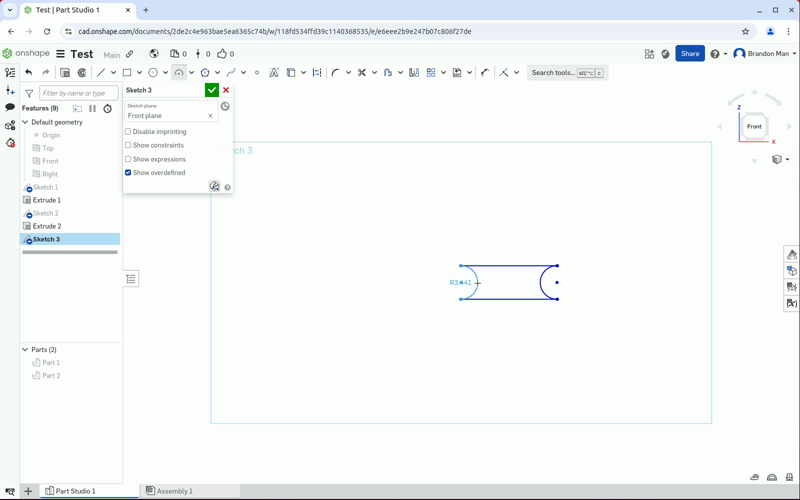
click(477, 282)
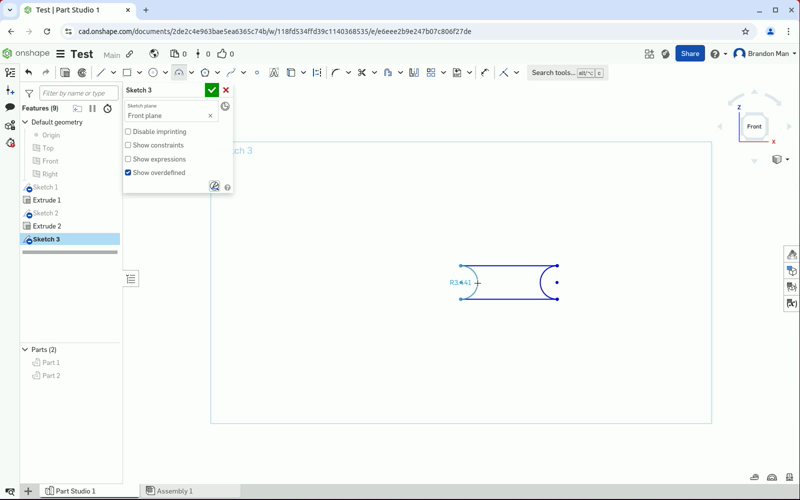
key_up(shift)
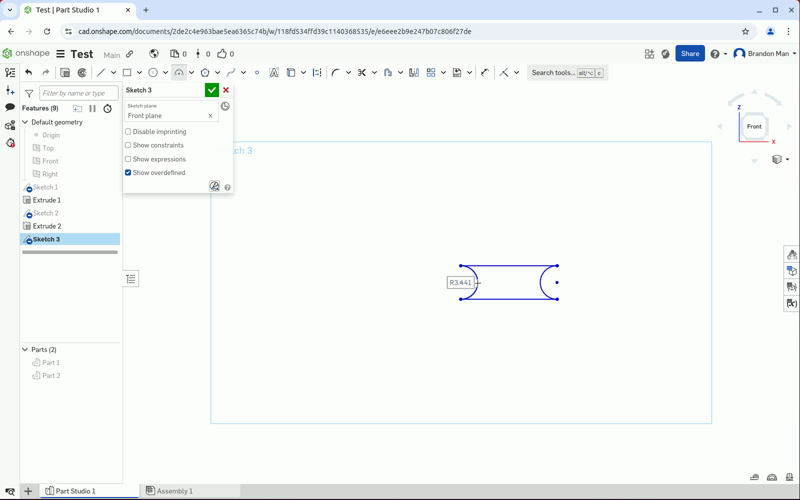
key(esc)
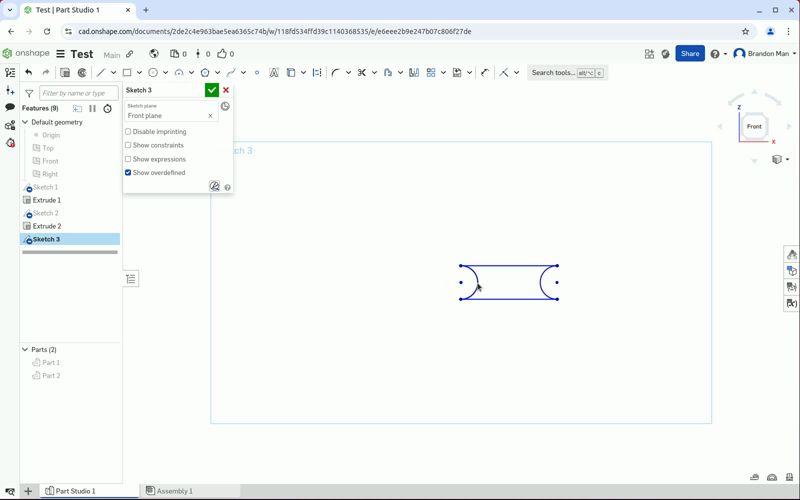
mouse_move(516, 271)
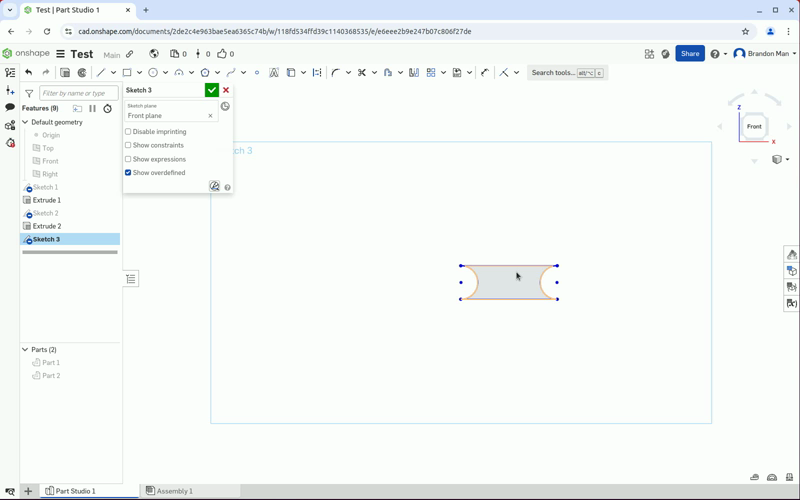
scroll(6)
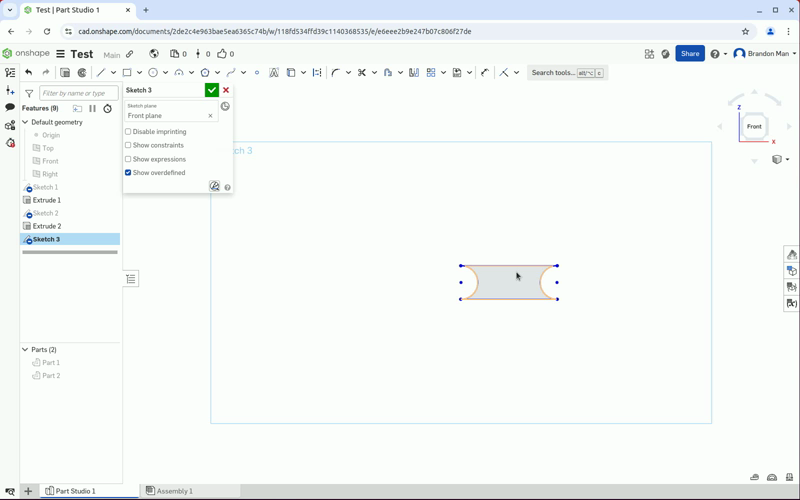
scroll(6)
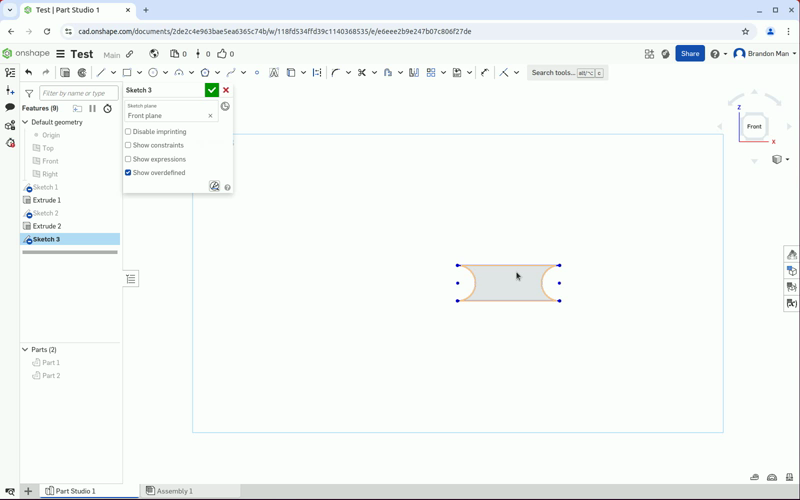
scroll(6)
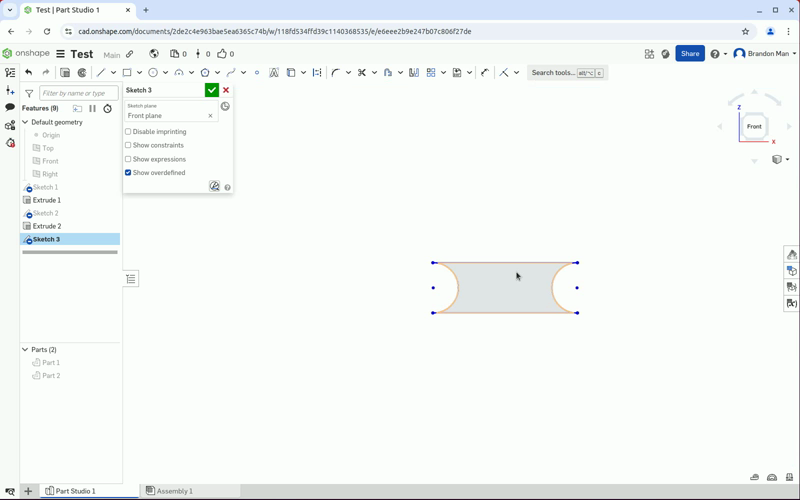
scroll(6)
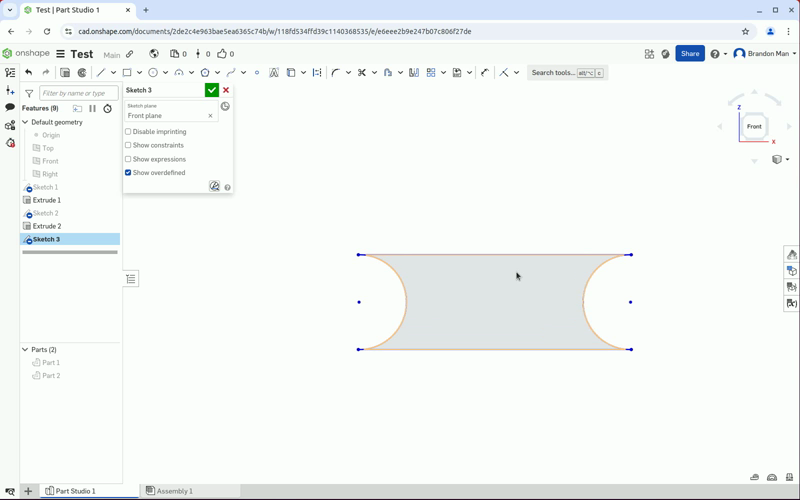
scroll(6)
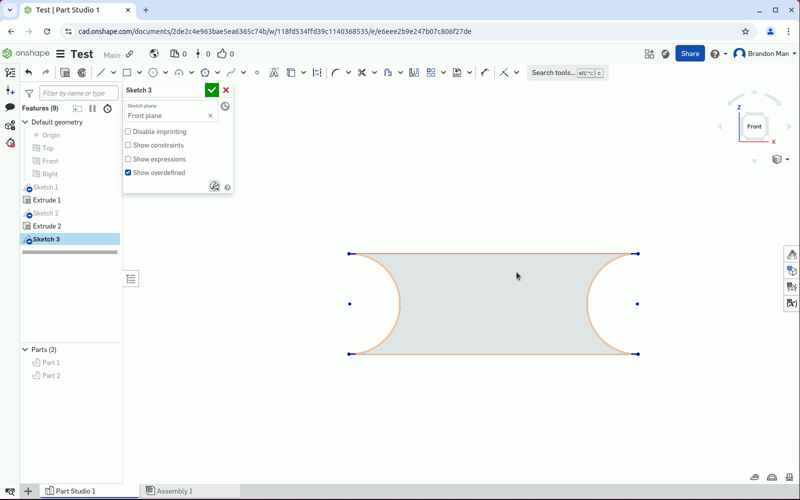
scroll(6)
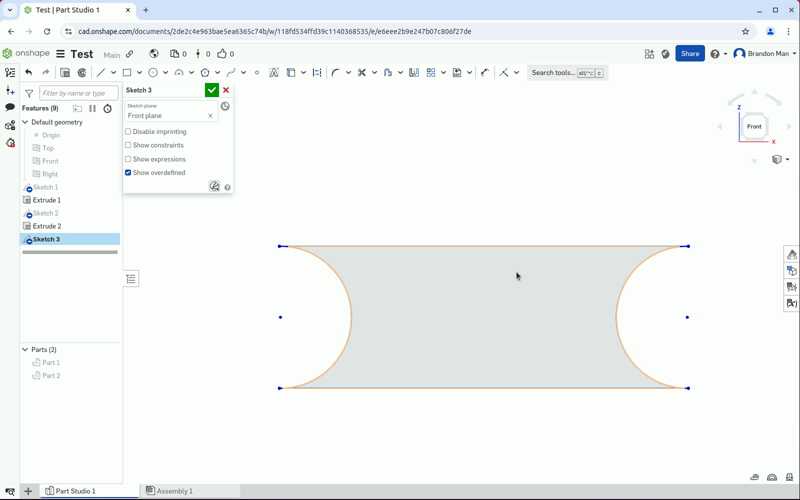
scroll(6)
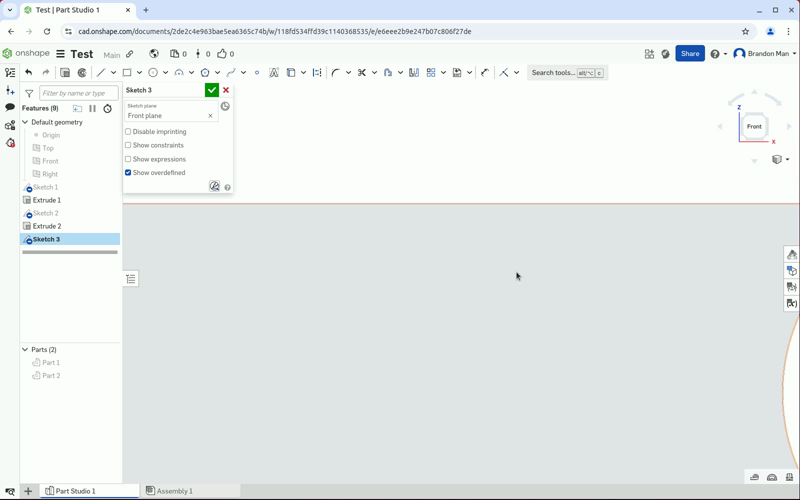
click(516, 271)
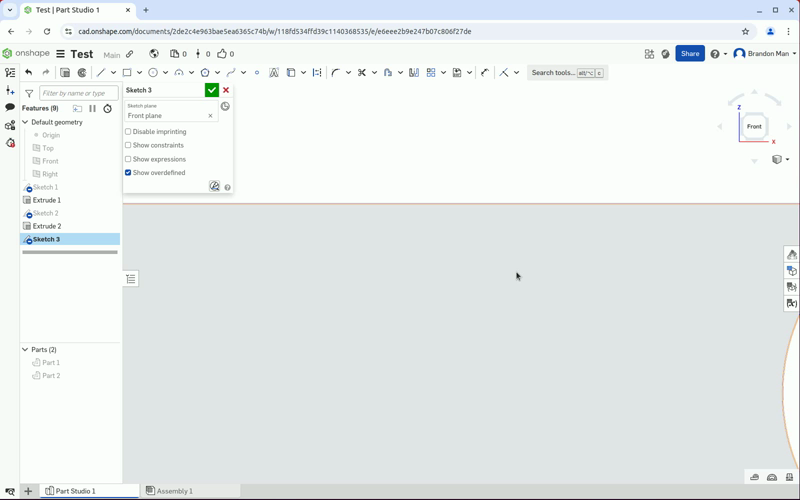
scroll(-6)
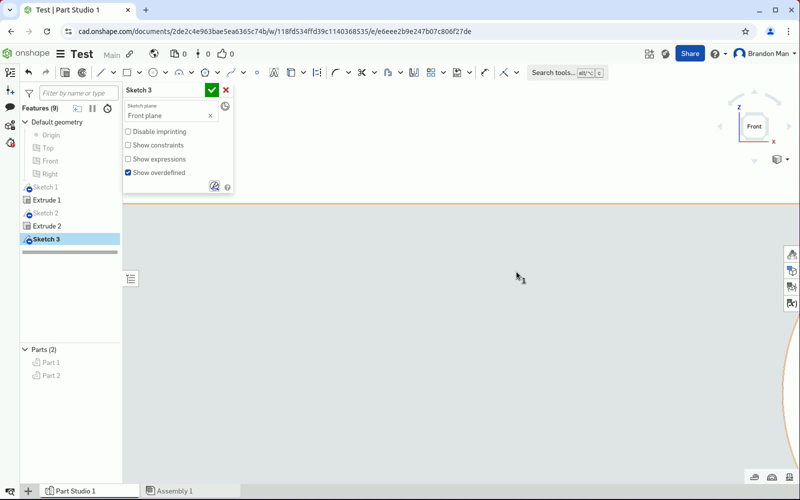
scroll(-6)
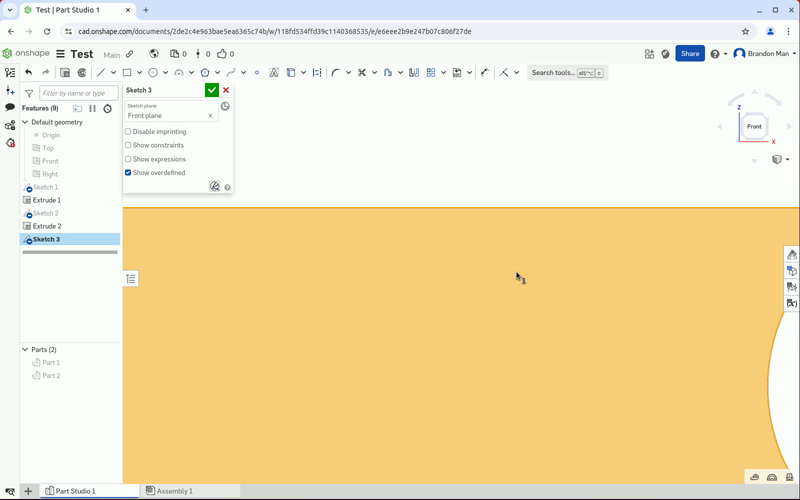
scroll(-6)
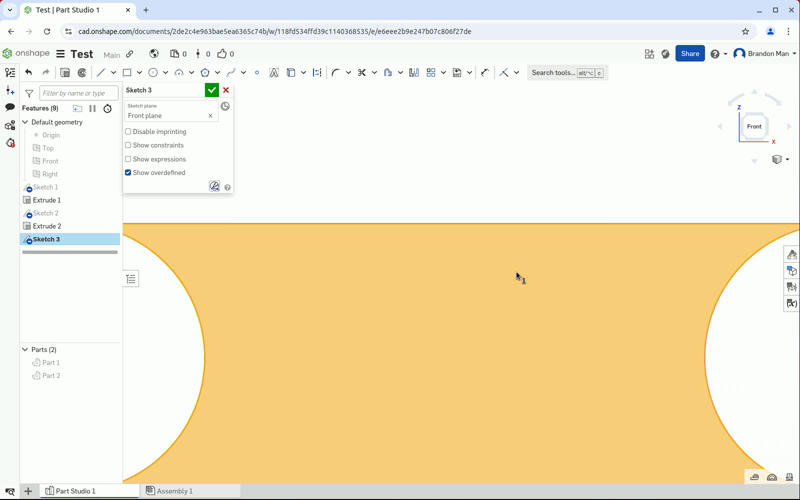
scroll(-6)
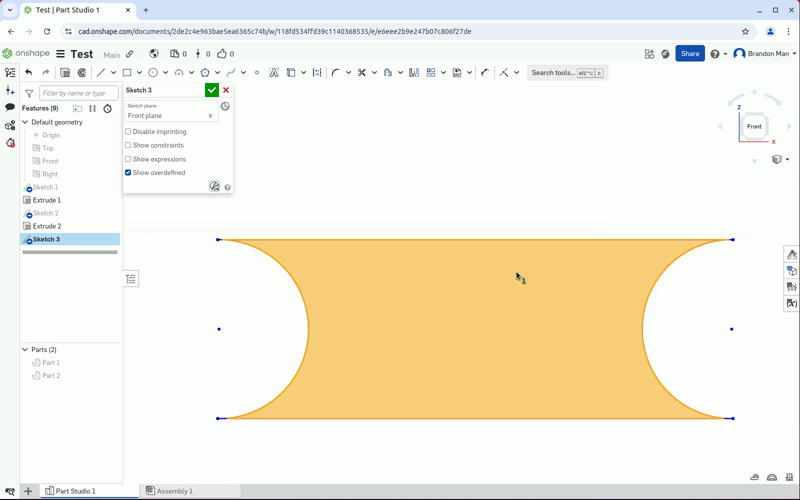
scroll(-6)
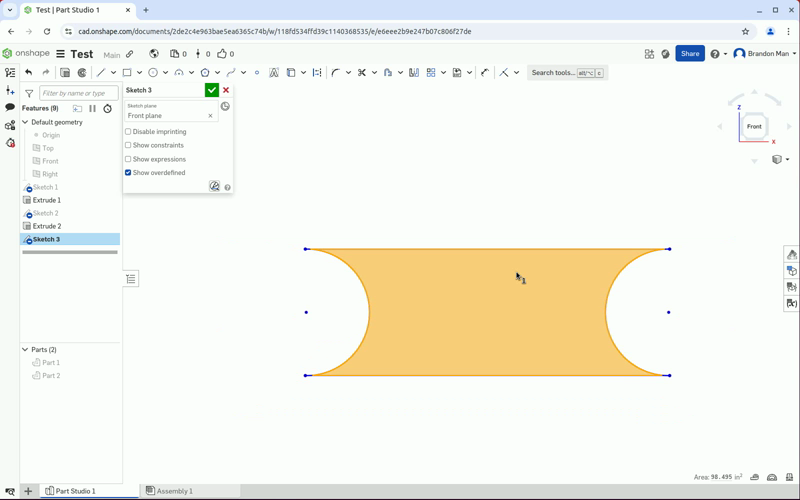
scroll(-6)
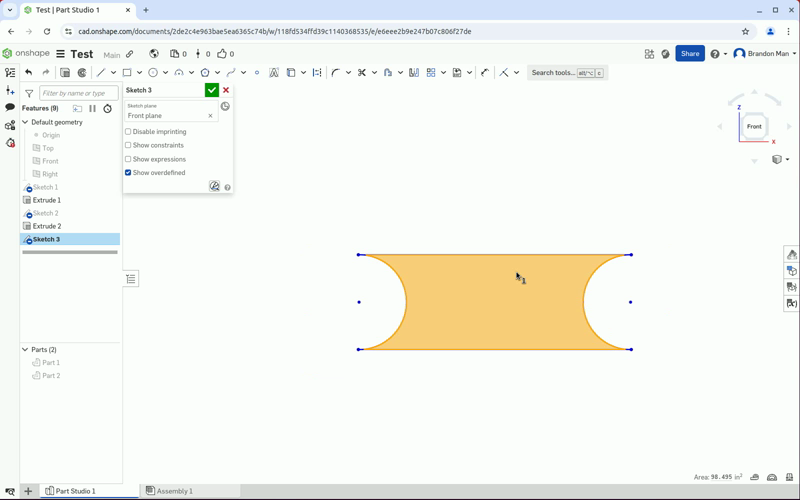
scroll(-6)
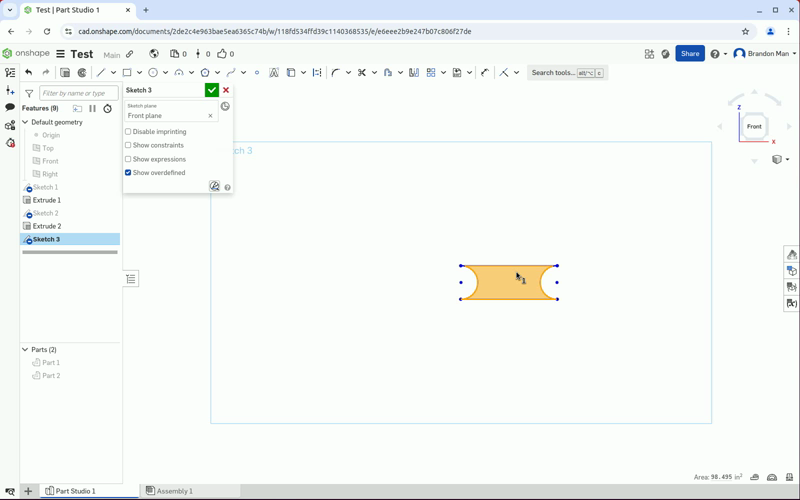
mouse_move(73, 352)
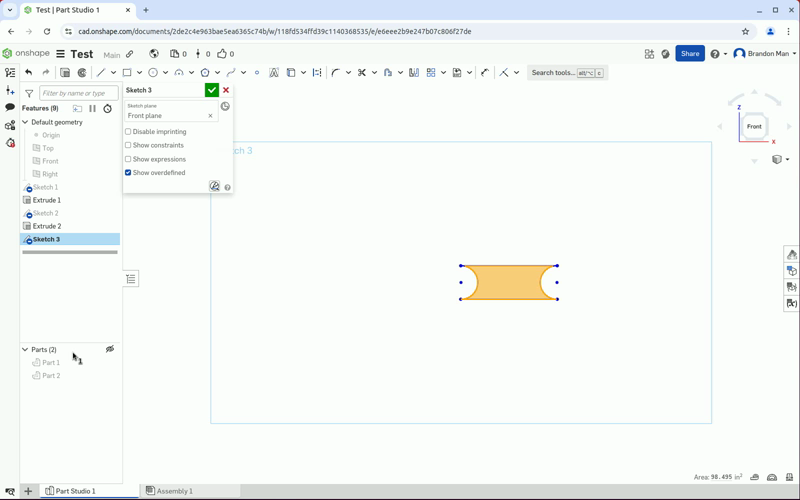
key(shift+y)
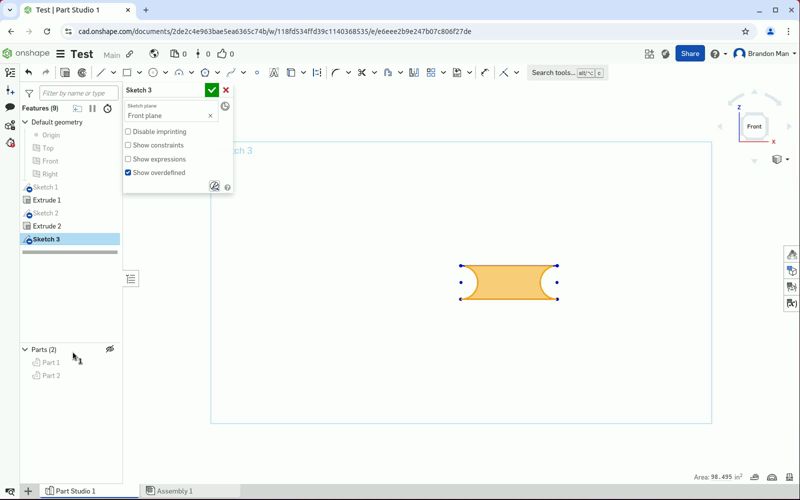
key(shift+e)
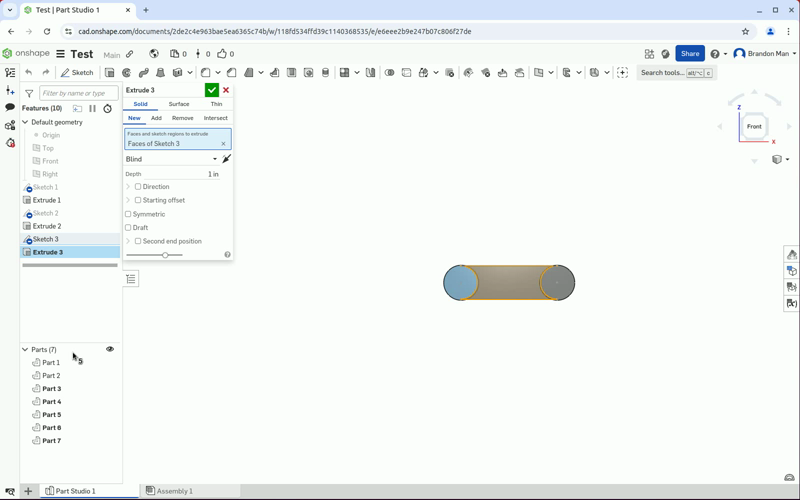
mouse_move(143, 106)
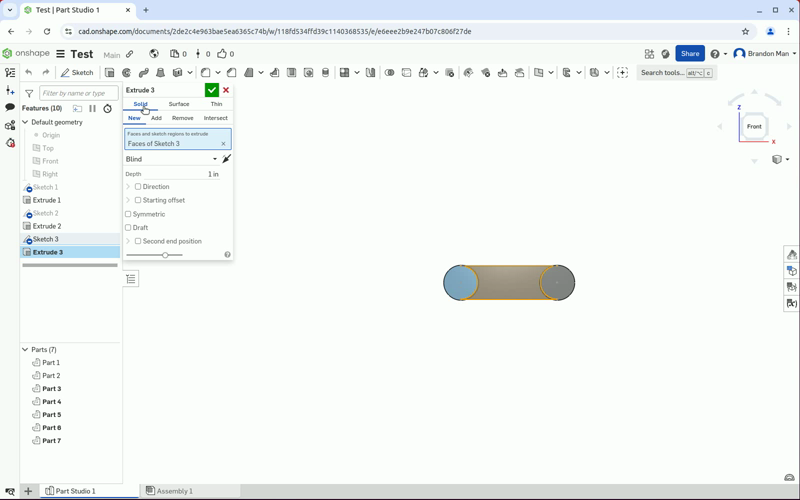
click(143, 106)
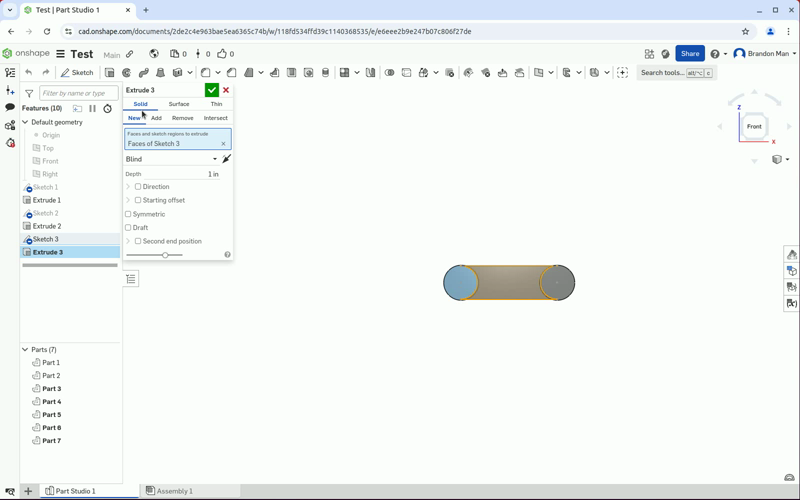
mouse_move(137, 120)
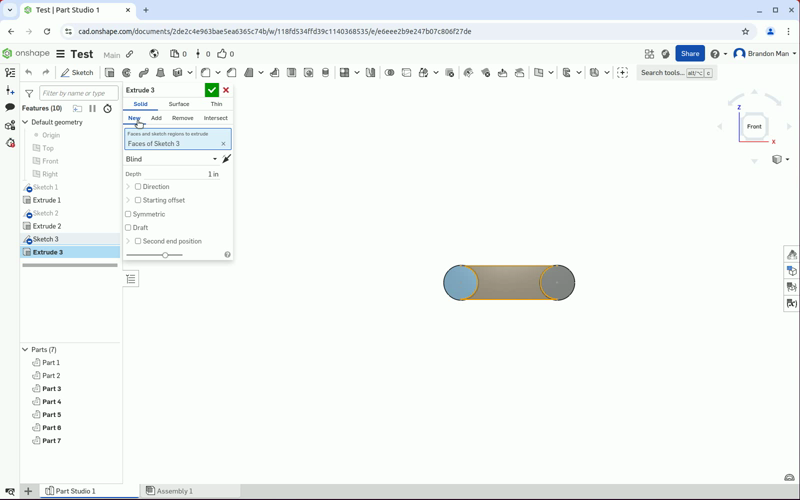
click(137, 120)
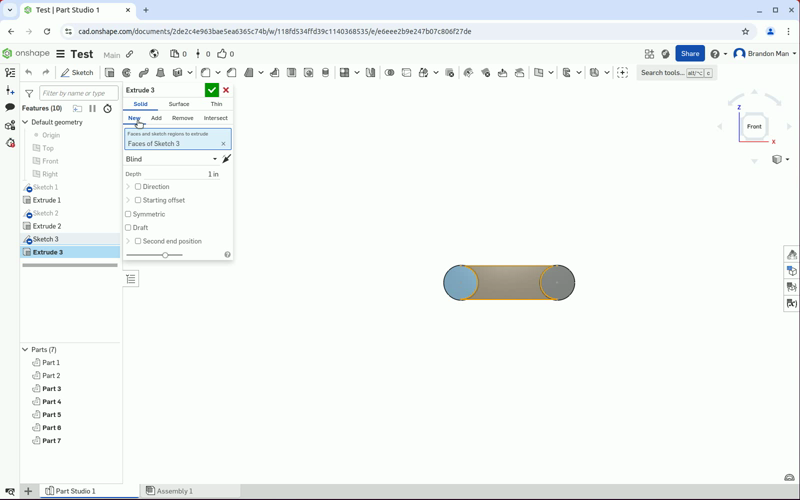
key(tab, 4)
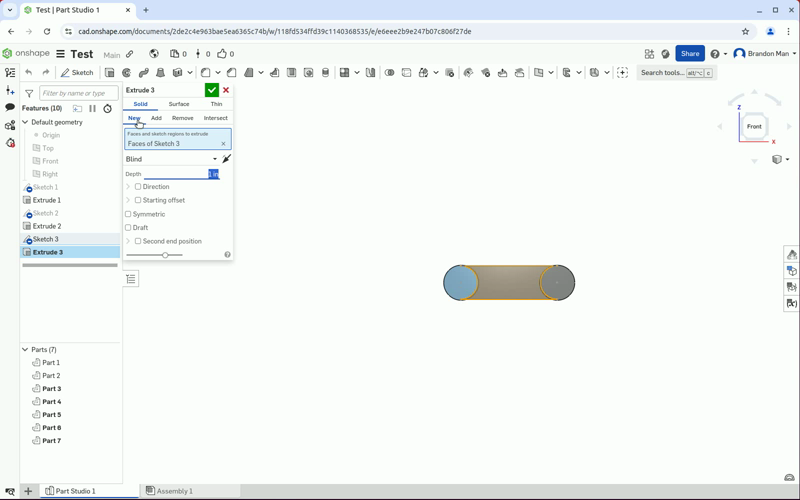
text(2.408)
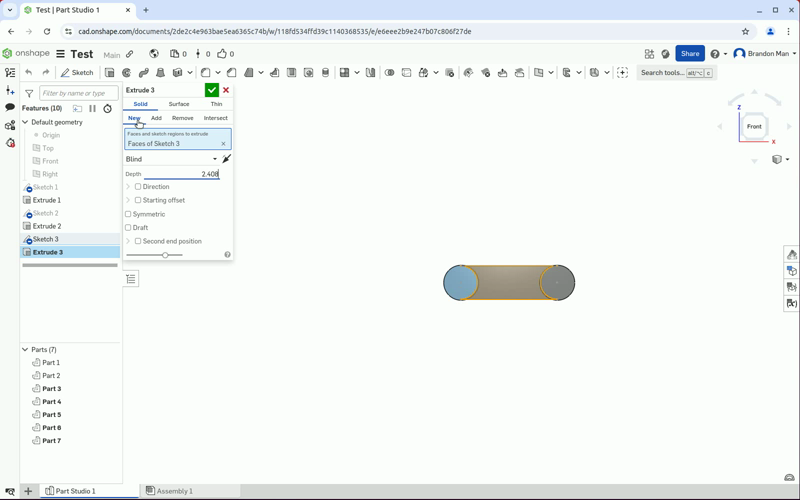
key(tab, 3)
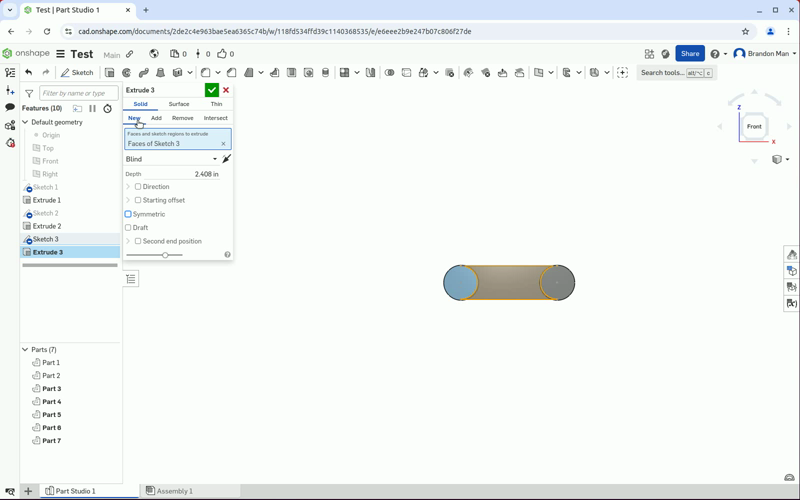
key(space)
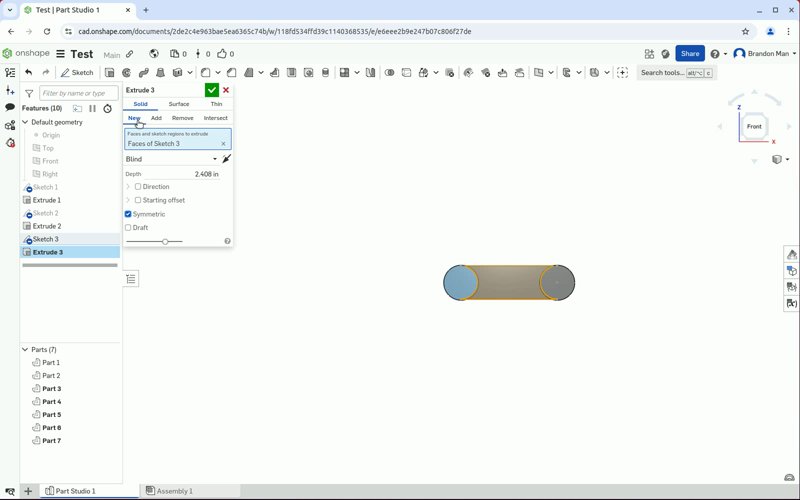
key(enter)
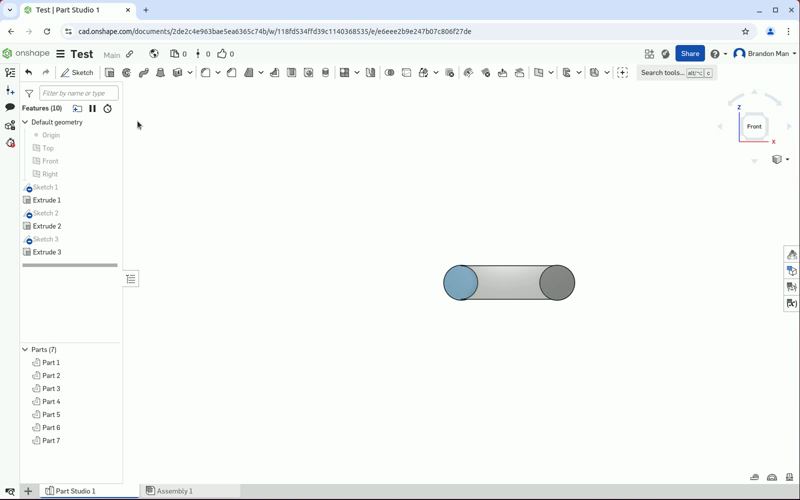
key(shift+h)
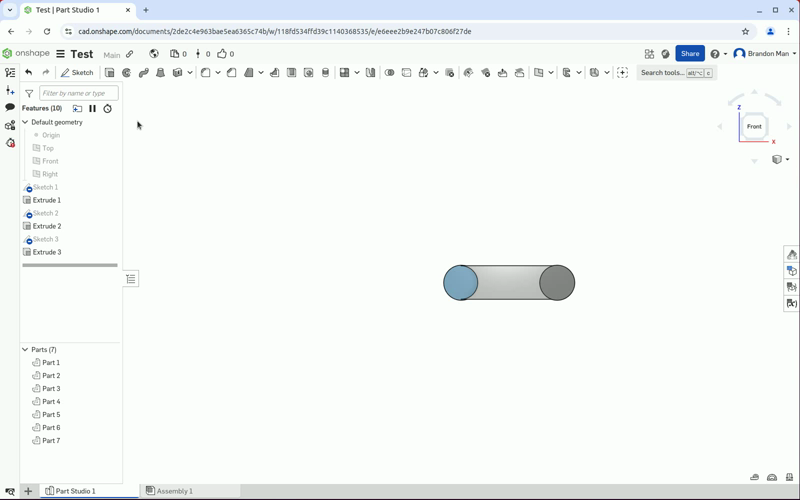
key(shift+h)
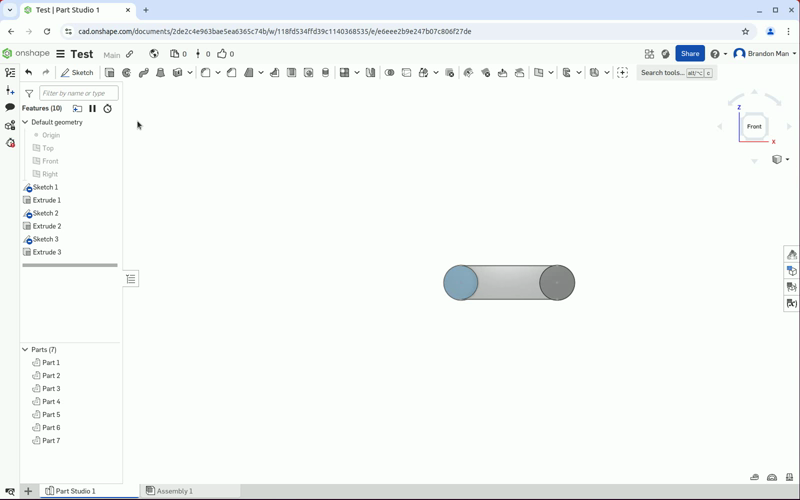
key(shift+7)
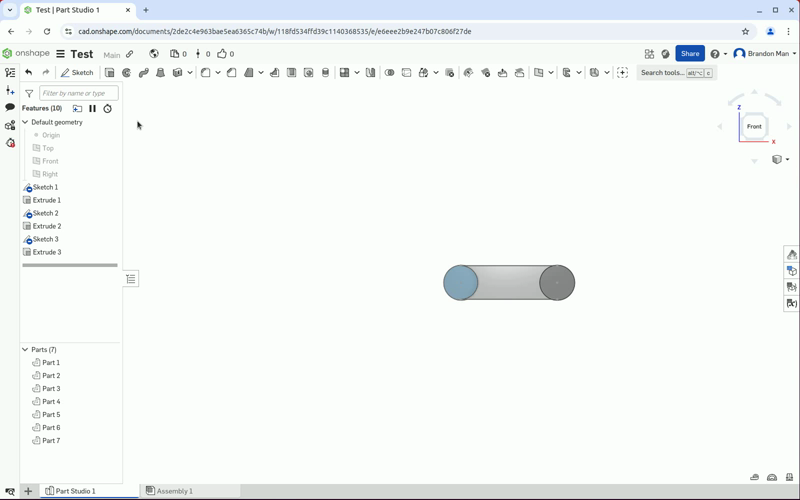
key(left, 2)
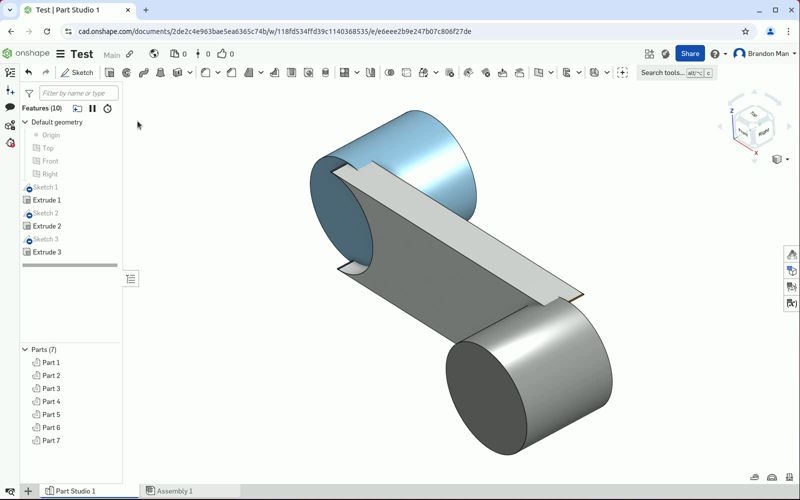
key(down, 2)
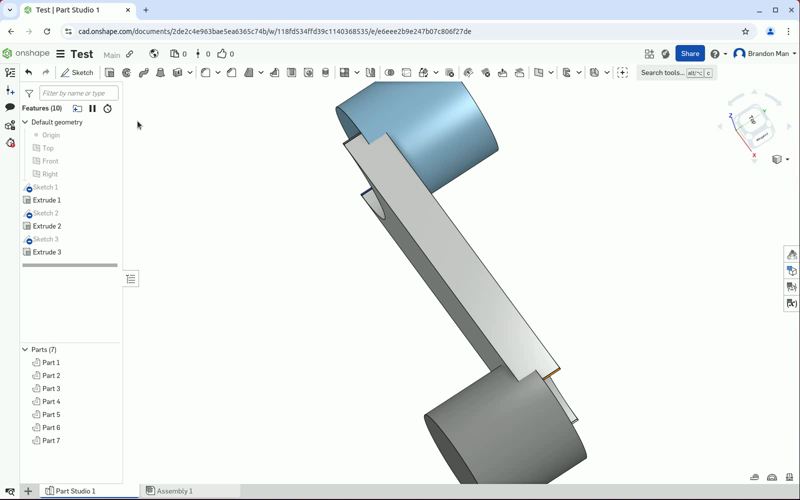
key(up, 2)
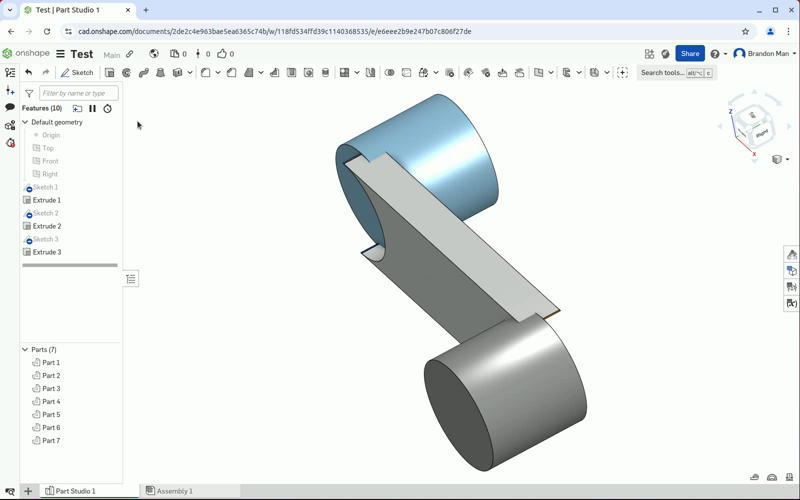
key(right, 2)
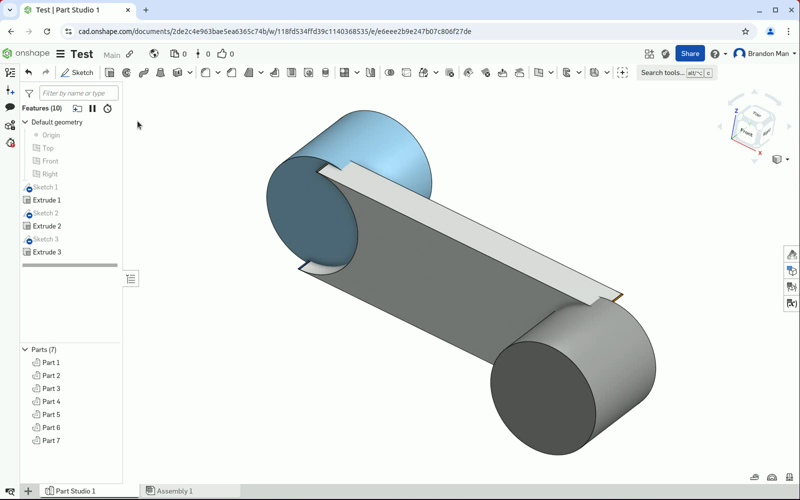
mouse_move(73, 189)
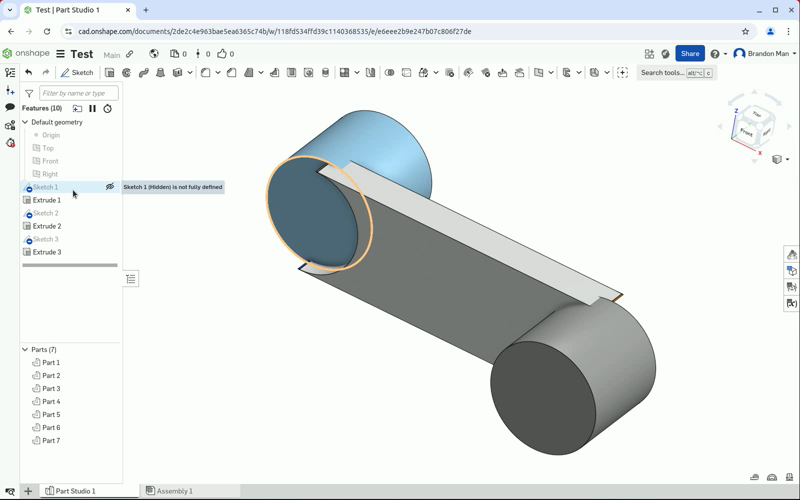
click(73, 189)